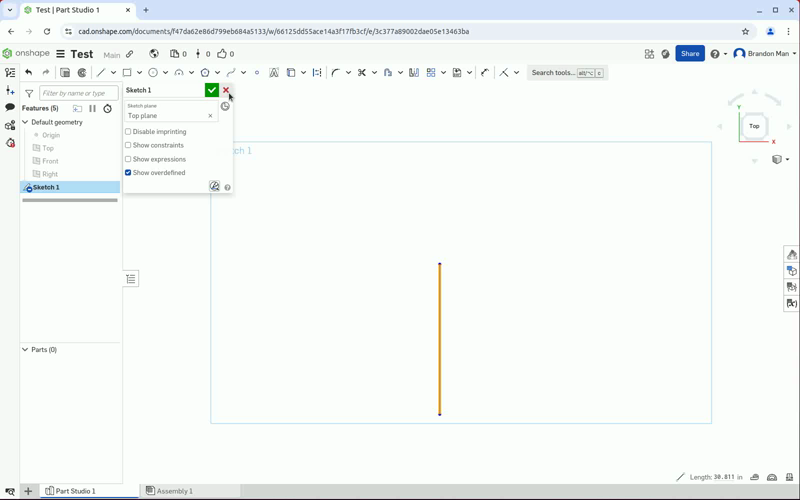
key(shift+h)
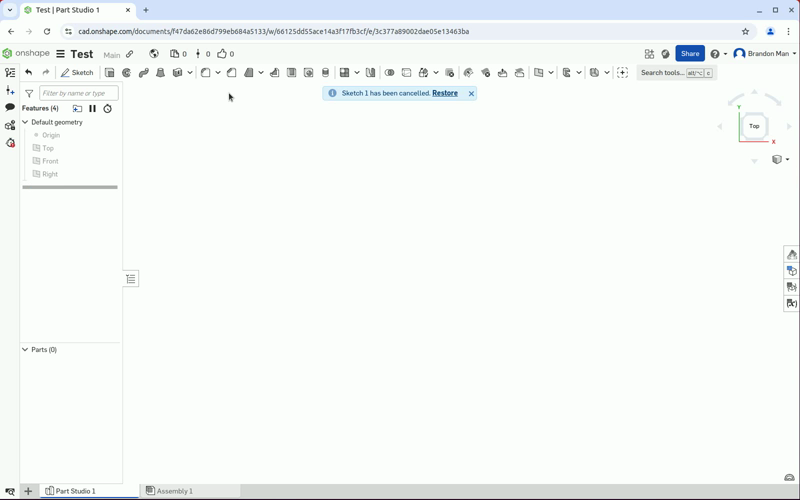
mouse_move(73, 352)
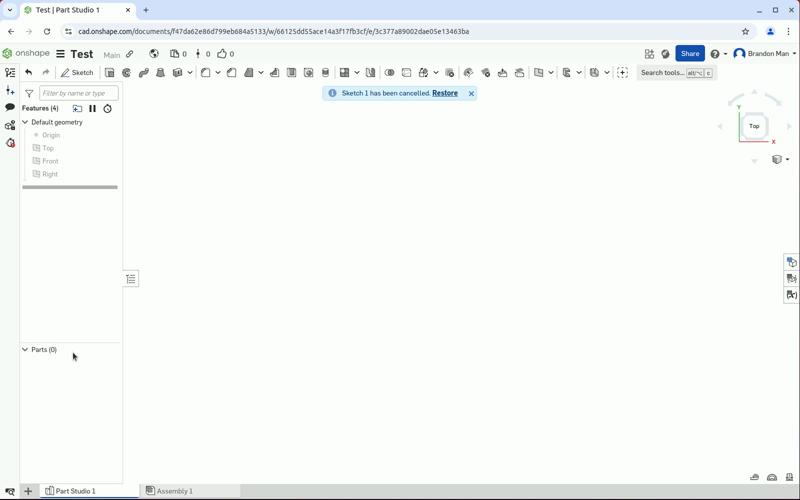
key(y)
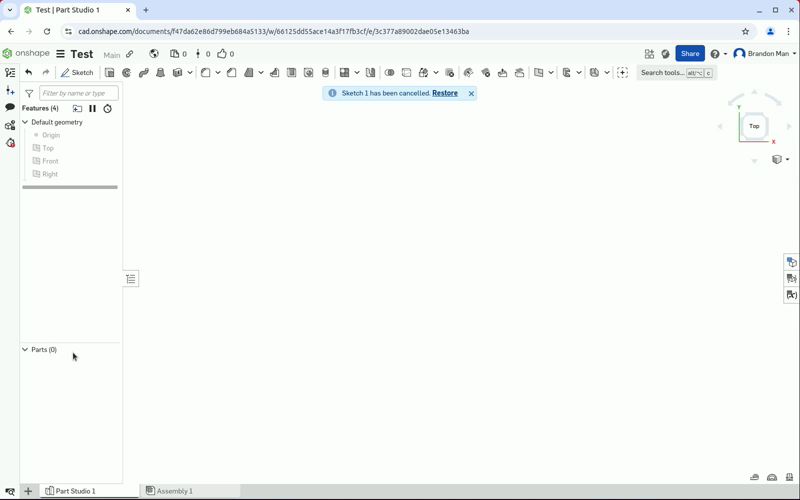
key(shift+p)
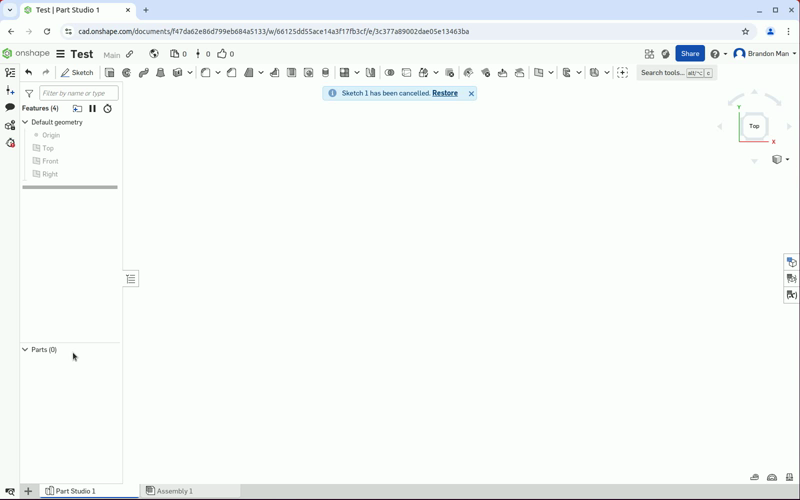
key(space)
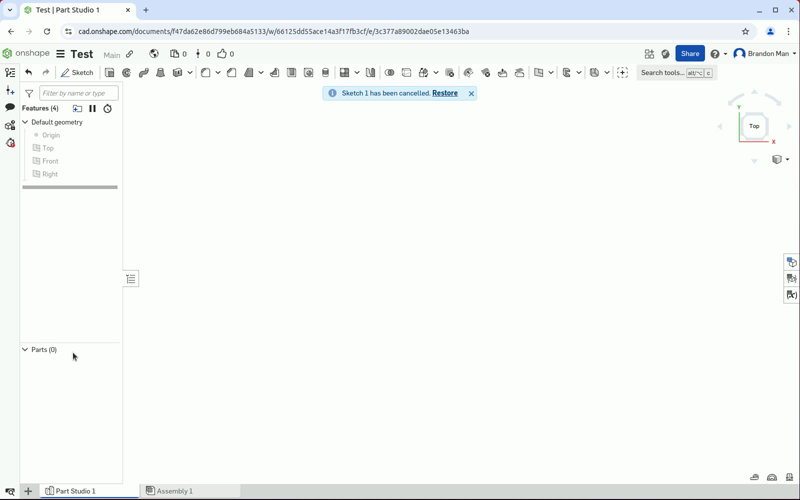
key_down(shift)
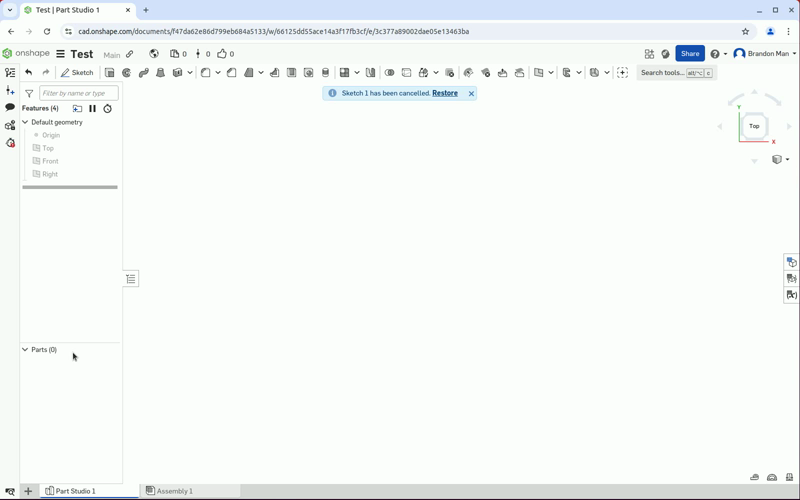
key(up)
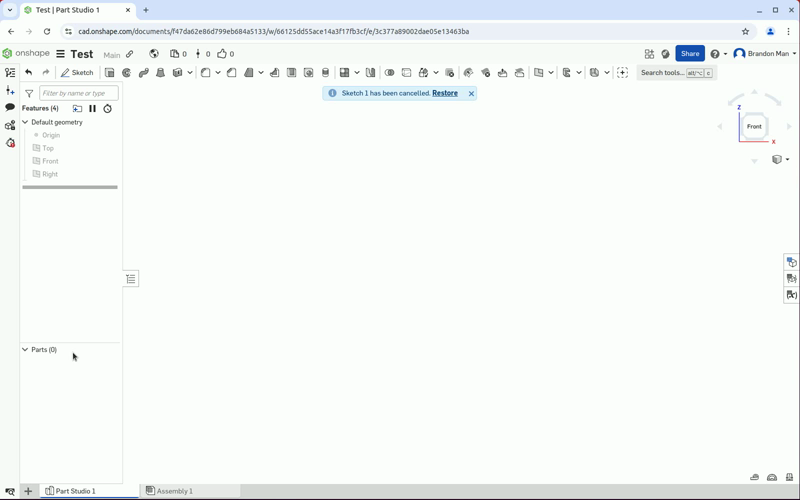
key_up(shift)
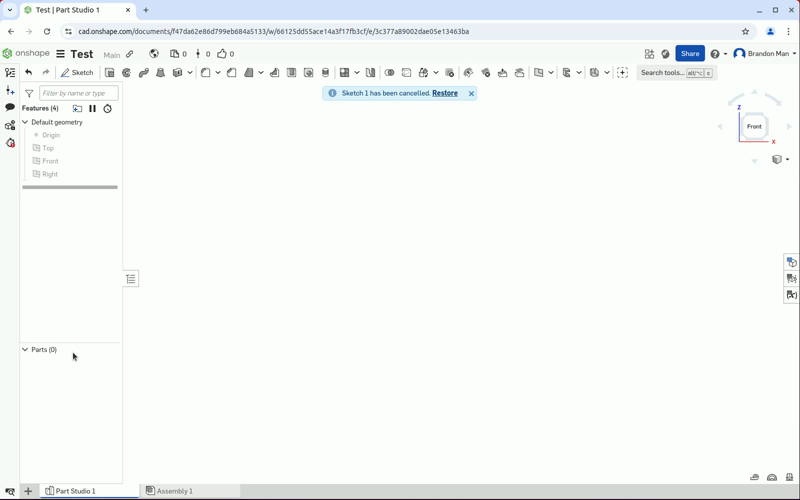
key(space)
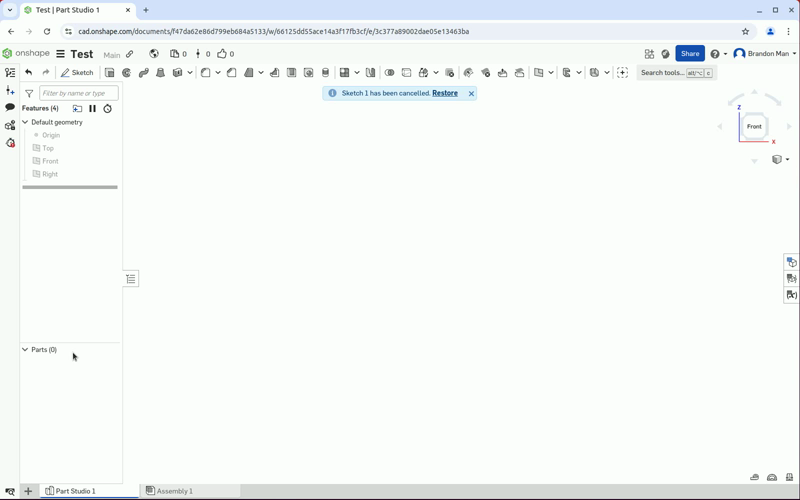
key_down(shift)
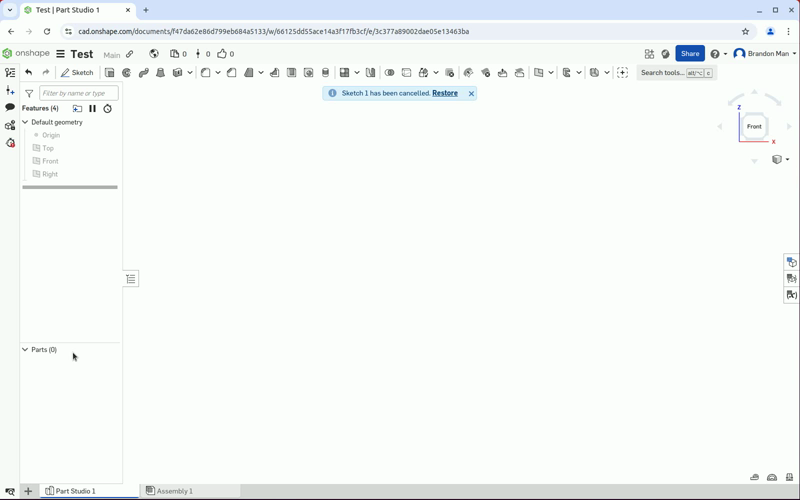
key(left)
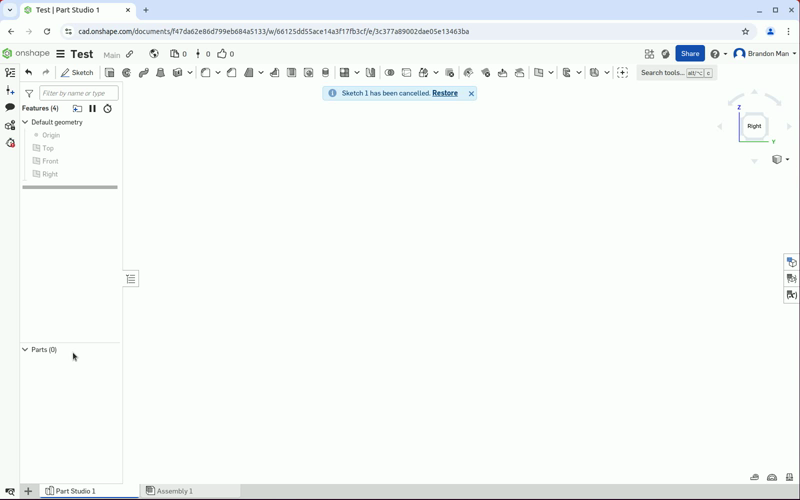
key_up(shift)
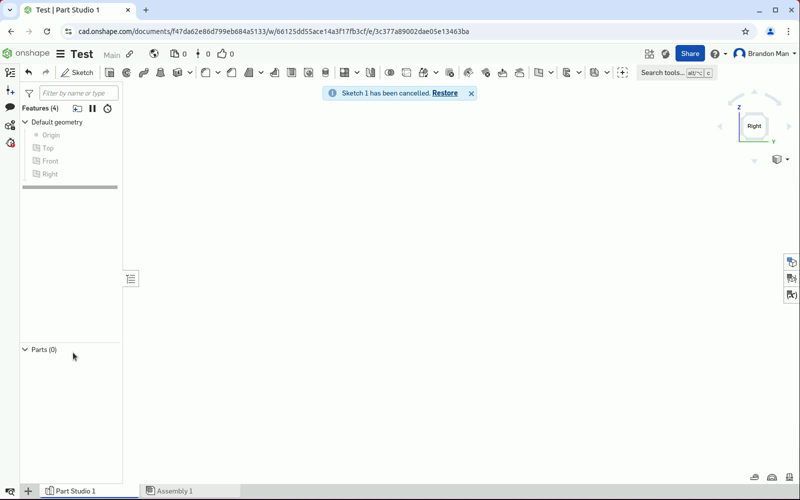
mouse_move(73, 352)
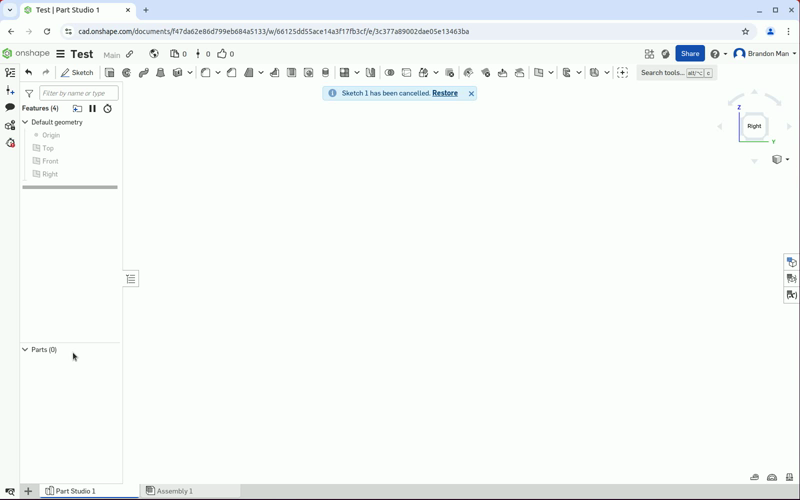
key(shift+y)
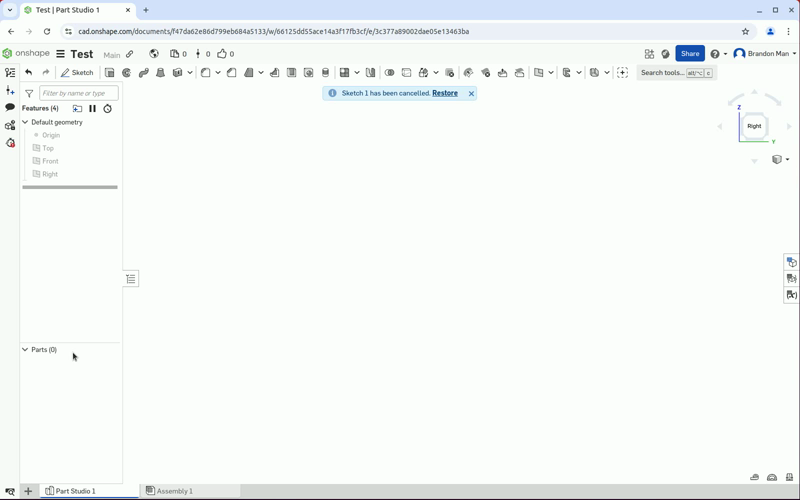
key(shift+s)
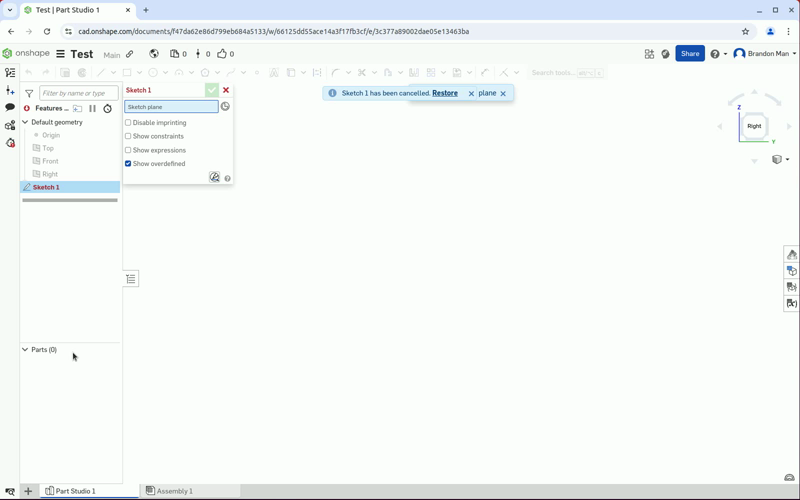
mouse_move(73, 176)
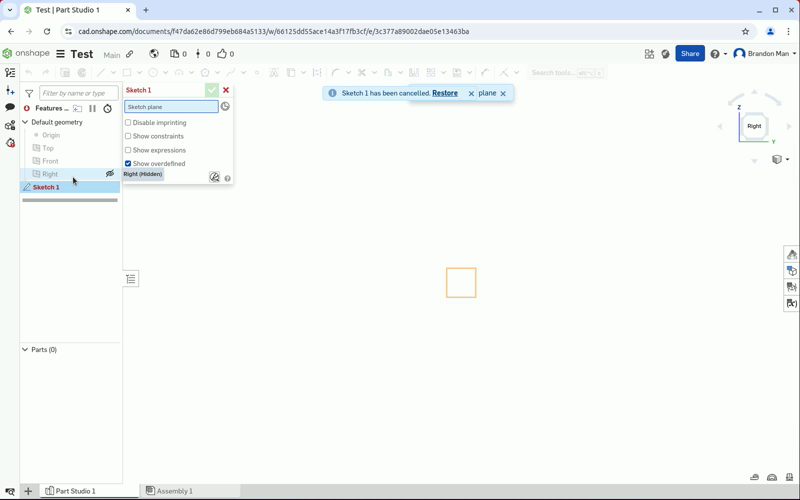
click(73, 176)
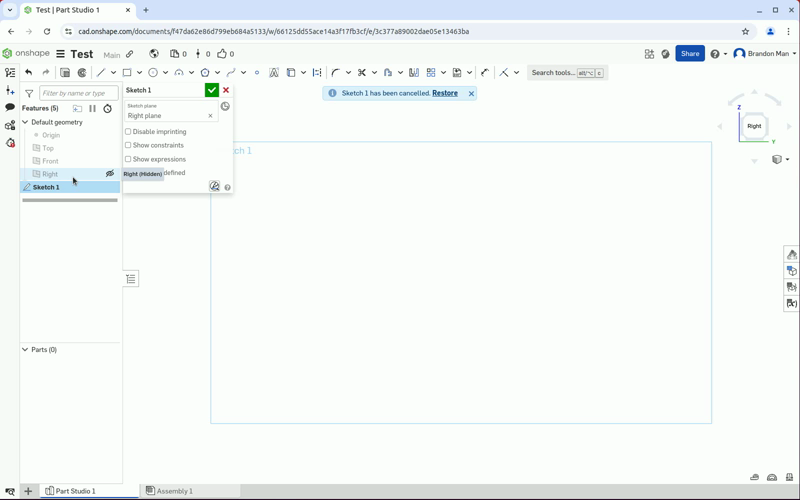
mouse_move(73, 352)
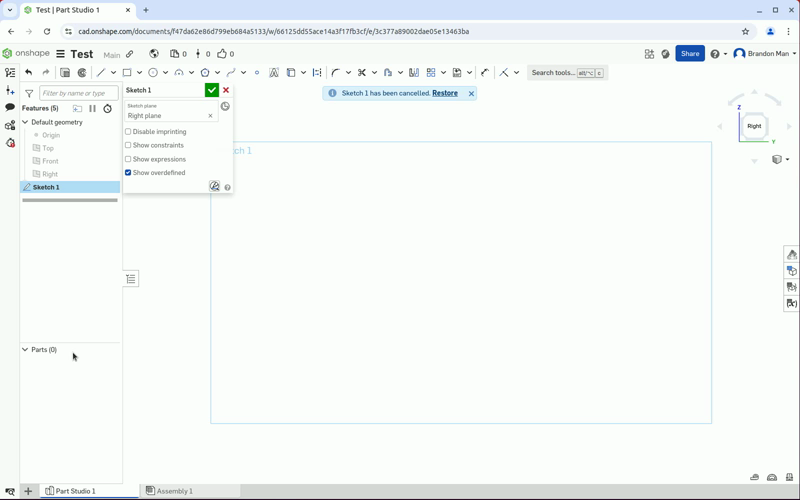
key(y)
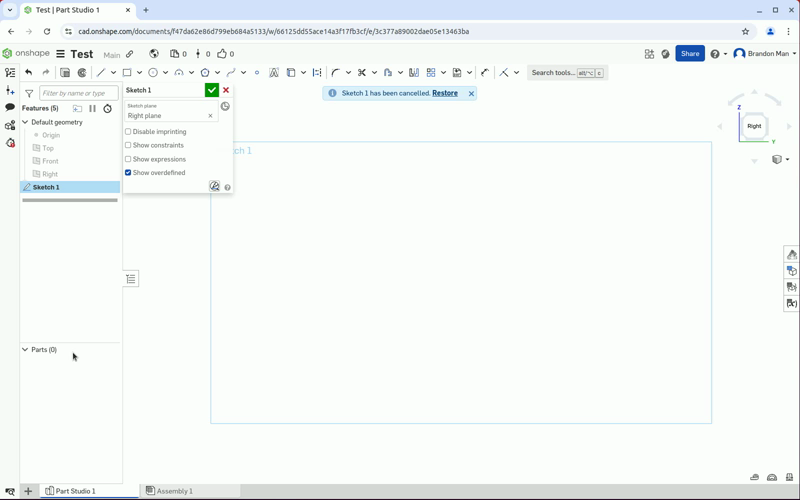
key(l)
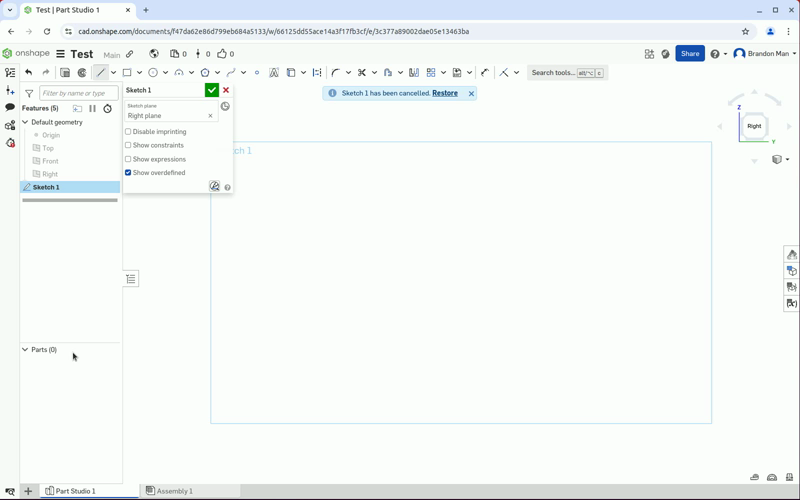
key_down(shift)
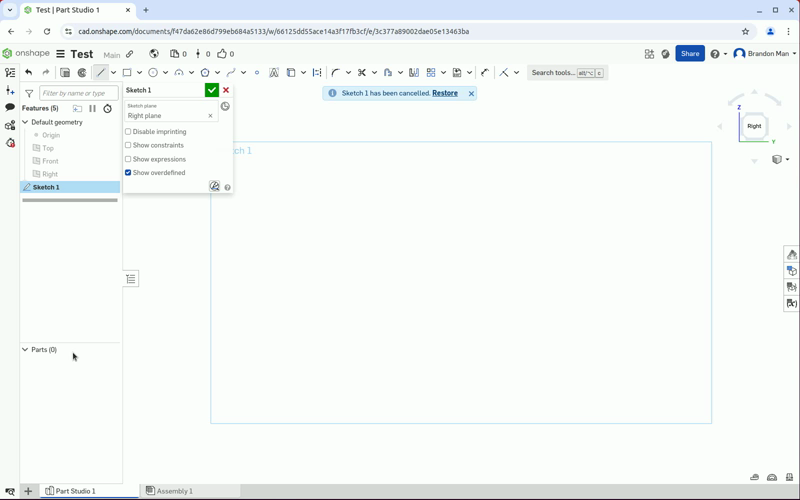
mouse_move(382, 282)
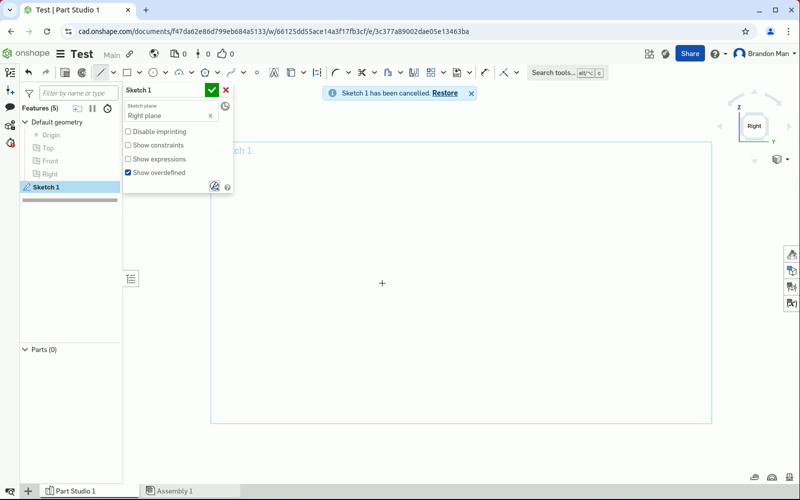
click(382, 282)
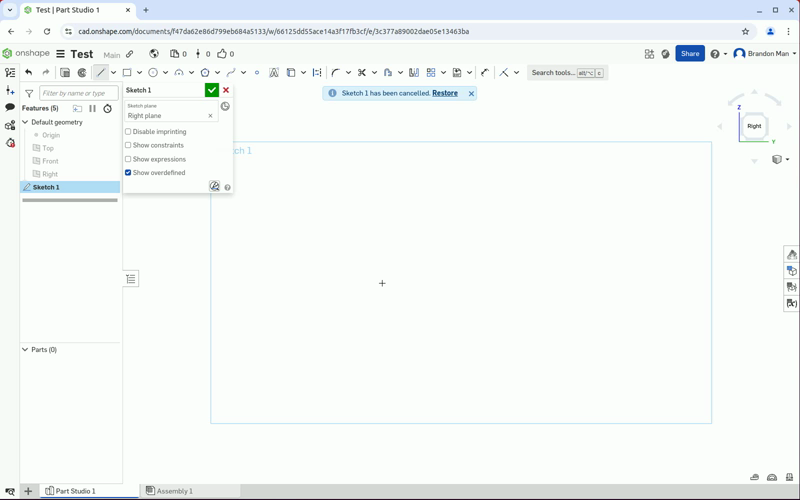
key_up(shift)
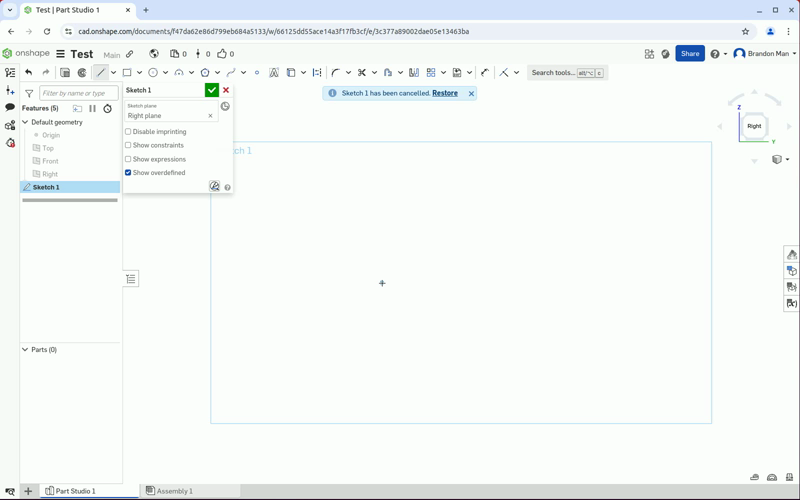
key_down(shift)
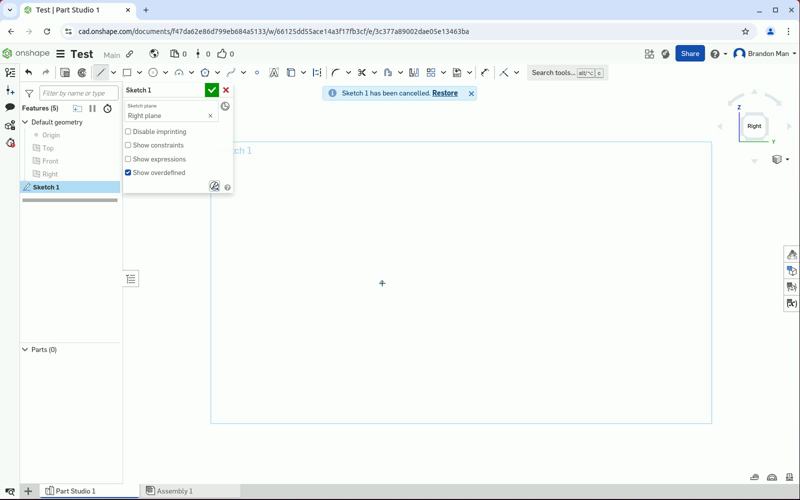
mouse_move(461, 282)
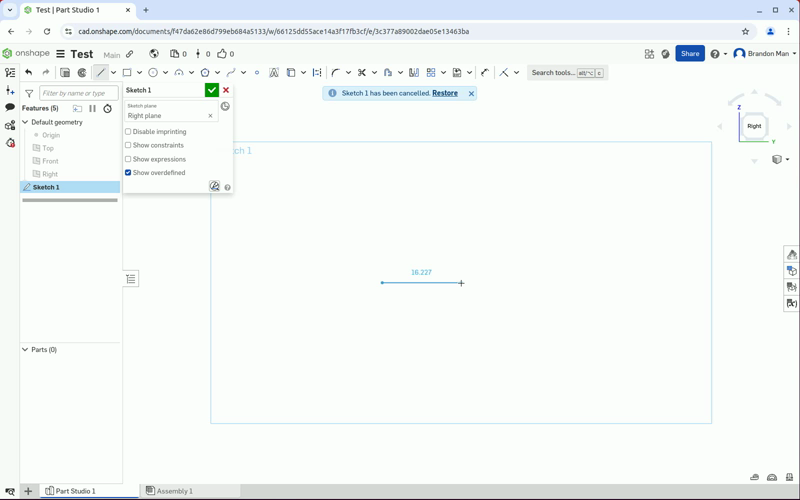
click(461, 282)
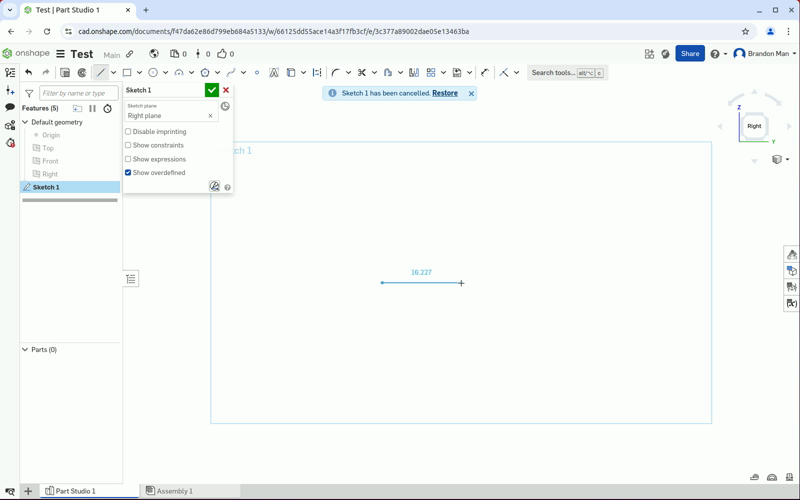
key_up(shift)
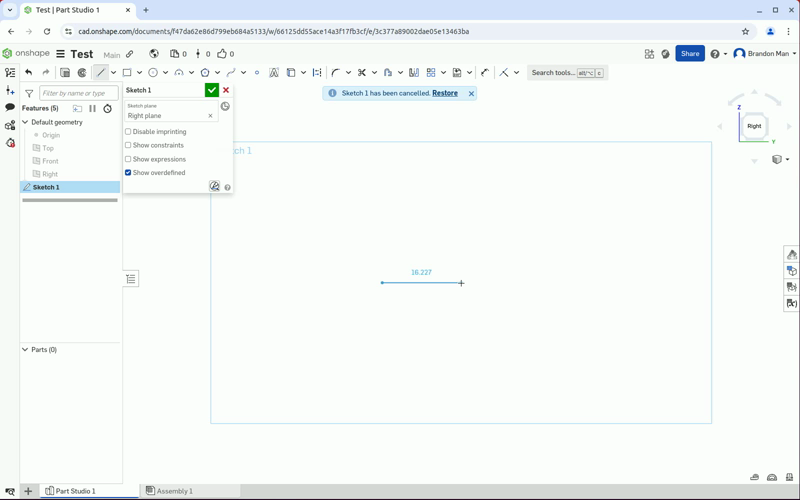
key_down(shift)
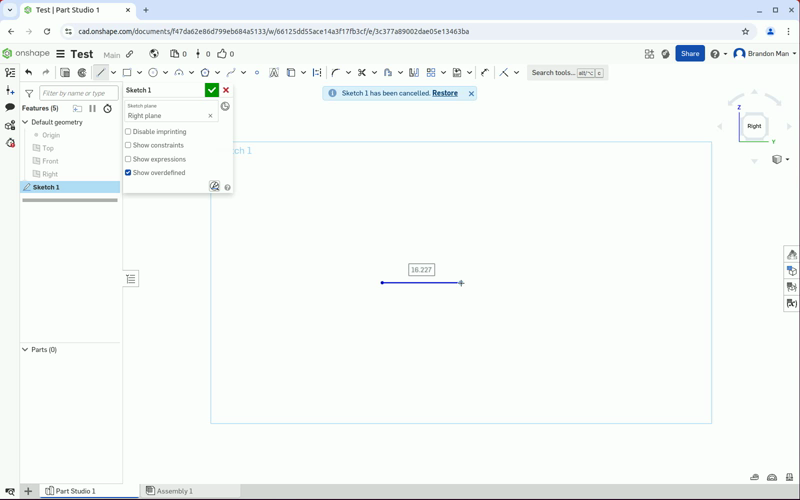
mouse_move(461, 209)
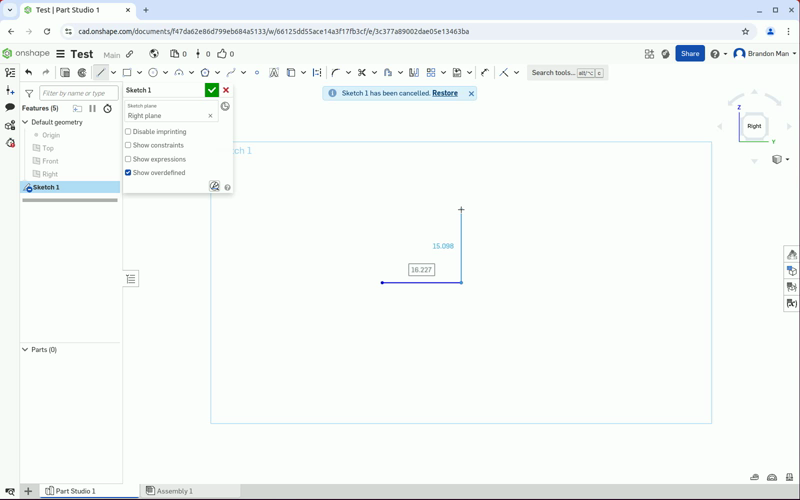
click(461, 209)
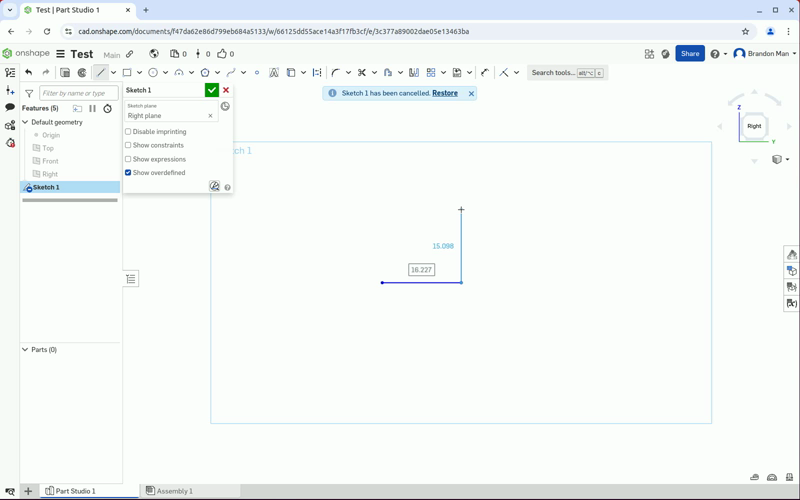
key_up(shift)
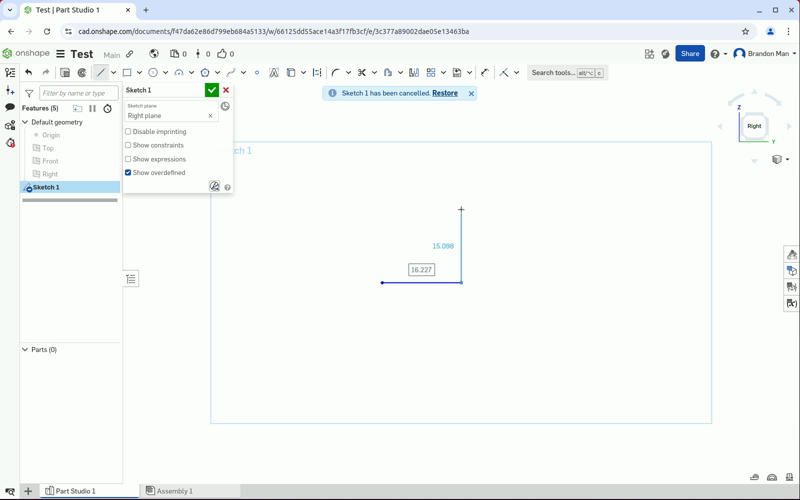
key_down(shift)
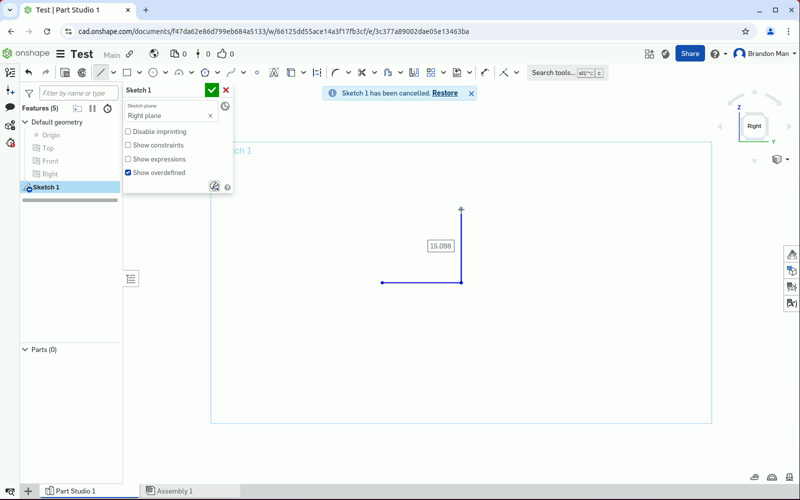
mouse_move(382, 209)
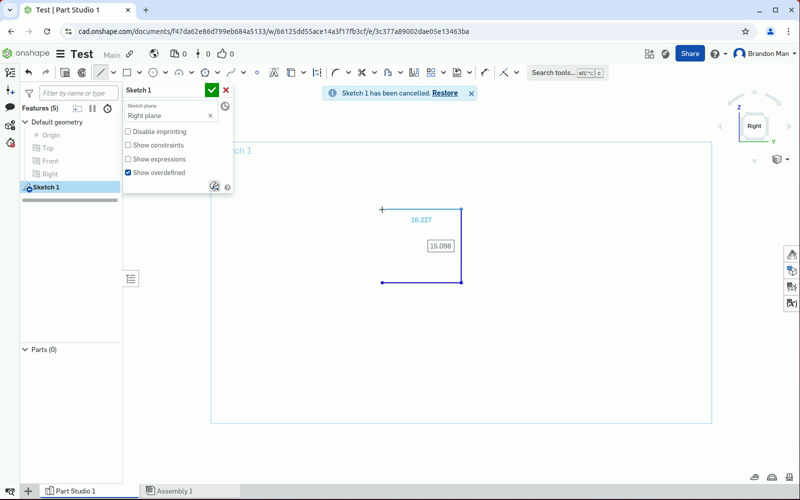
click(382, 209)
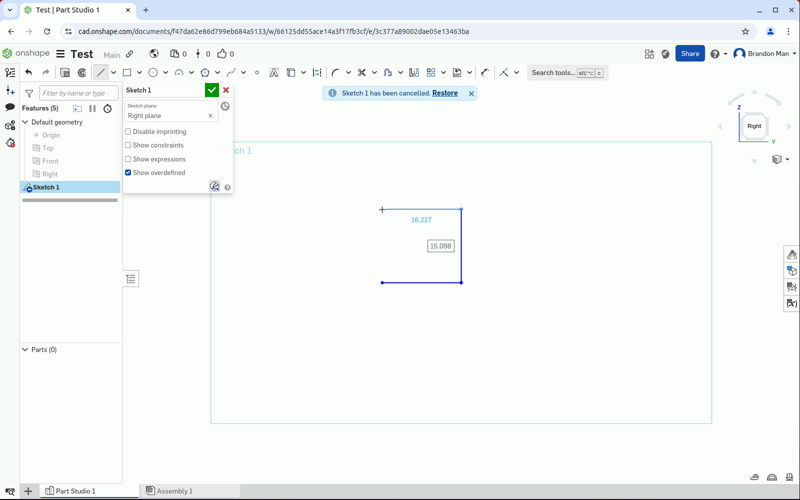
key_up(shift)
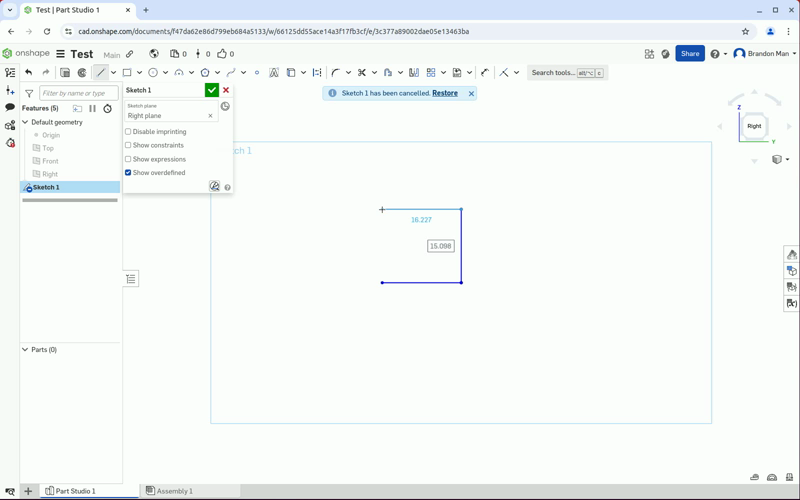
key_down(shift)
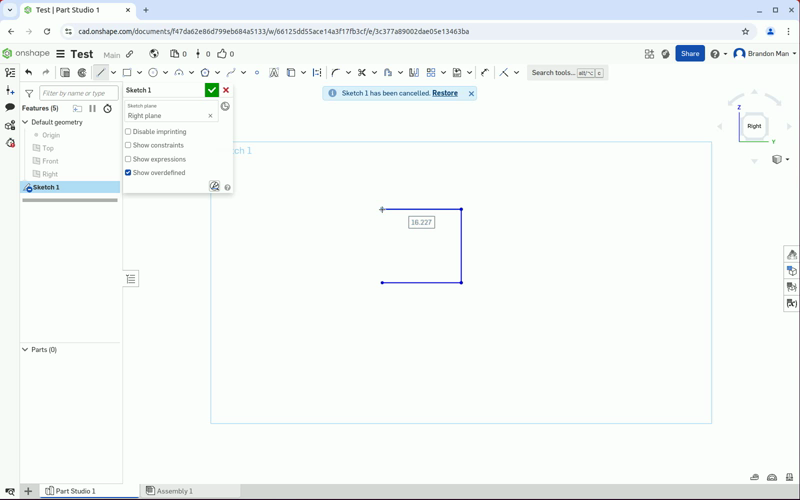
mouse_move(382, 282)
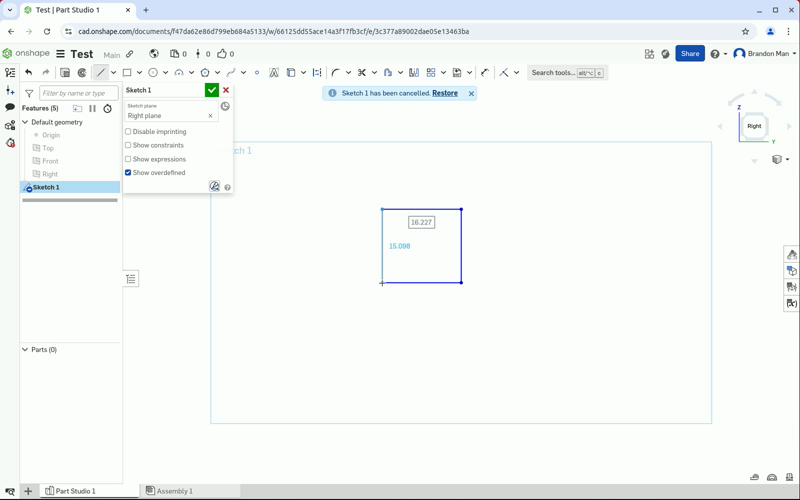
key_up(shift)
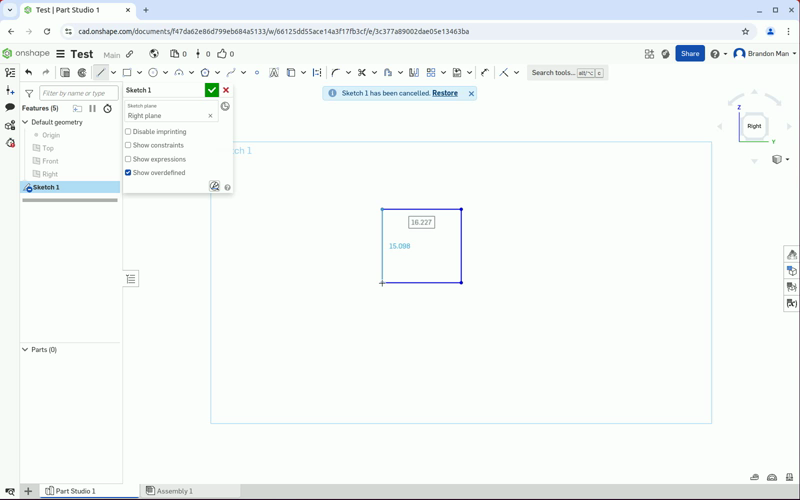
click(382, 282)
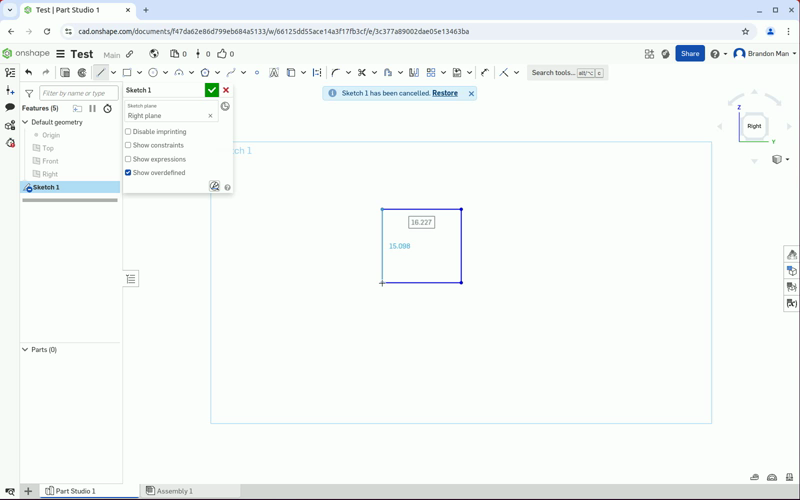
key(esc)
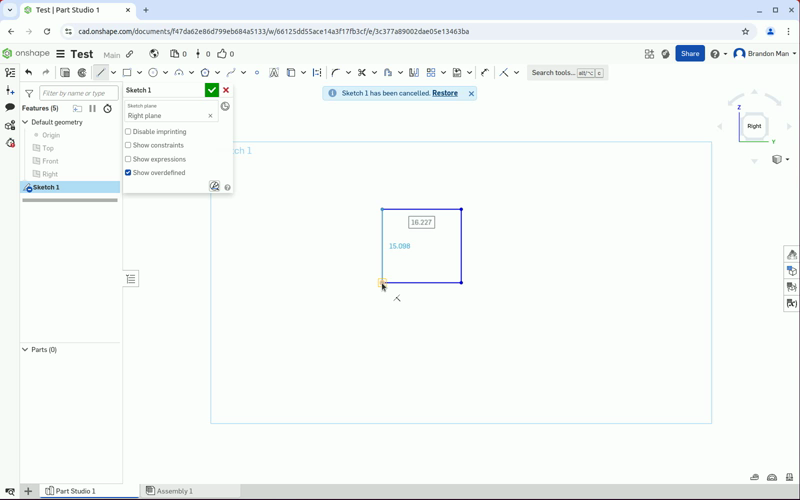
mouse_move(419, 263)
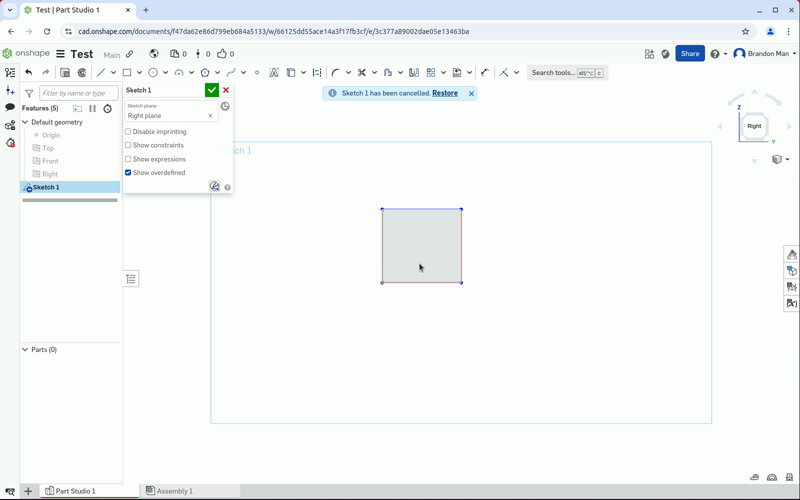
click(419, 263)
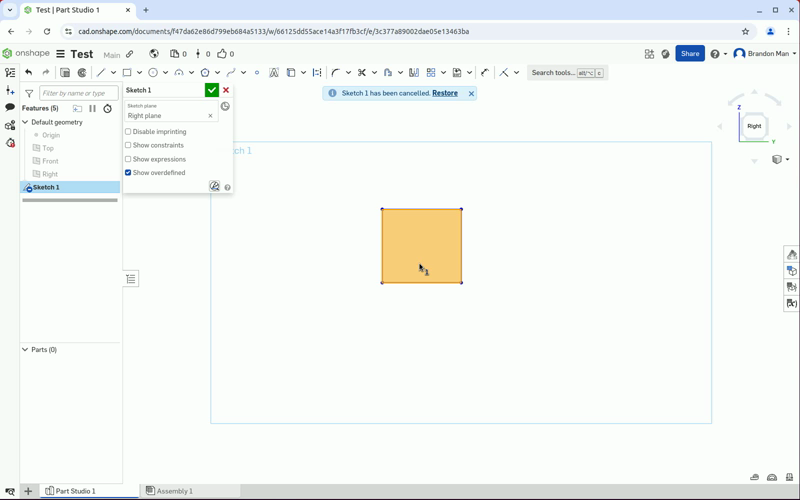
mouse_move(73, 352)
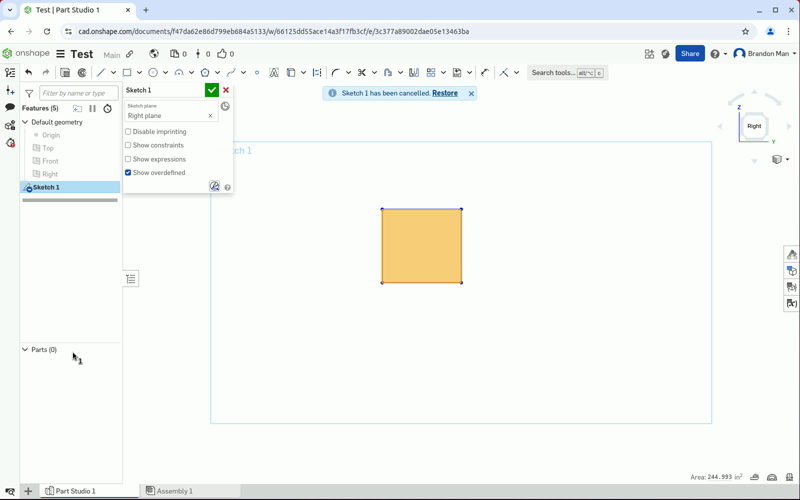
key(shift+y)
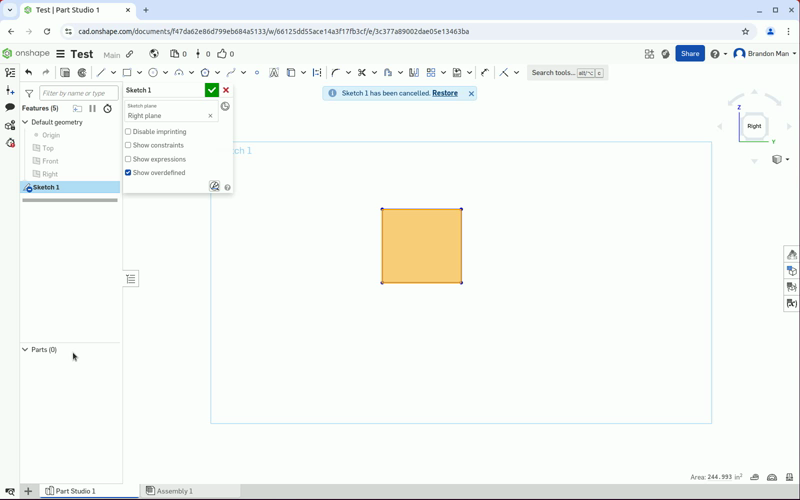
key(shift+e)
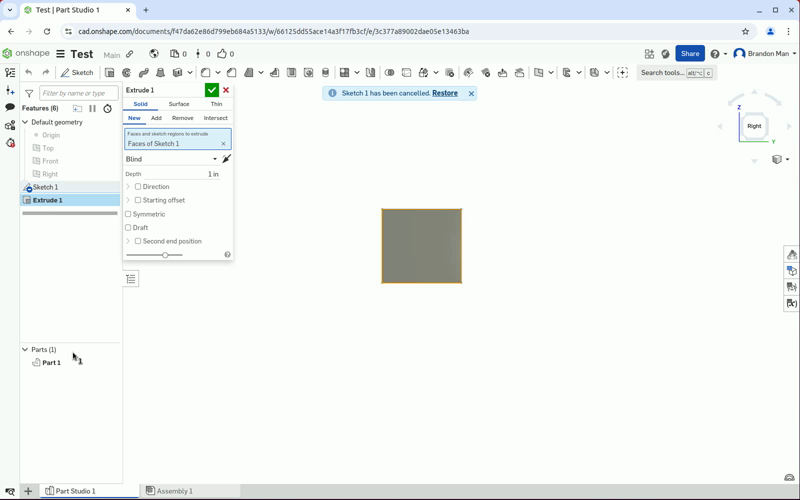
mouse_move(143, 106)
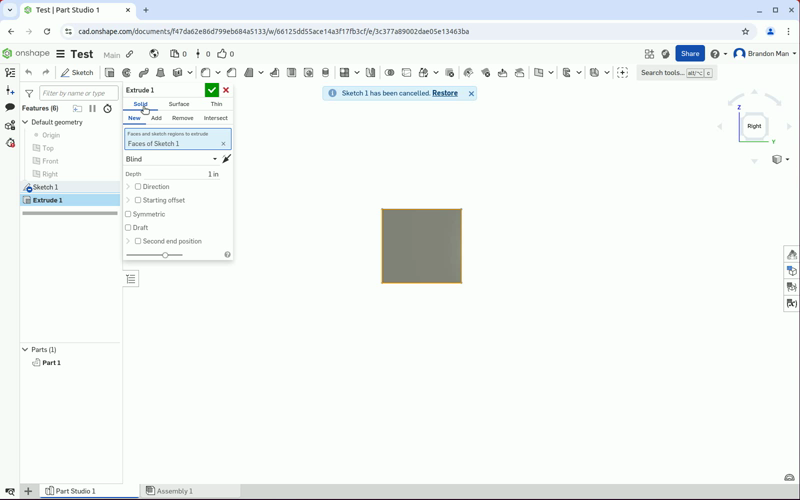
click(143, 106)
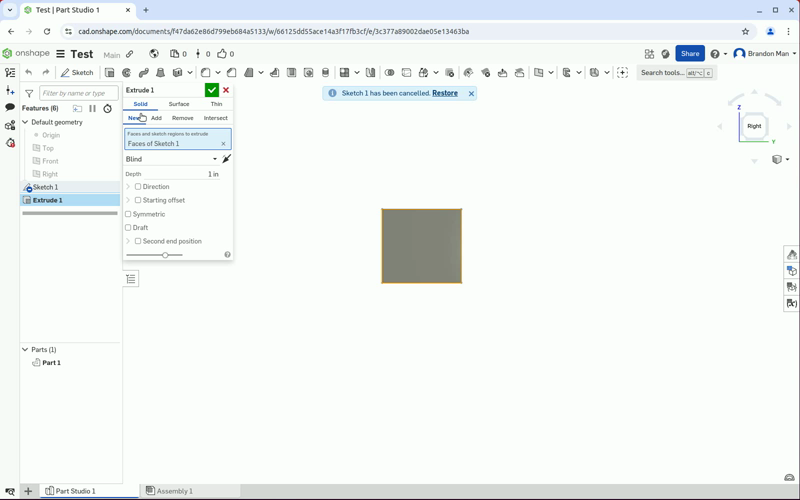
mouse_move(137, 120)
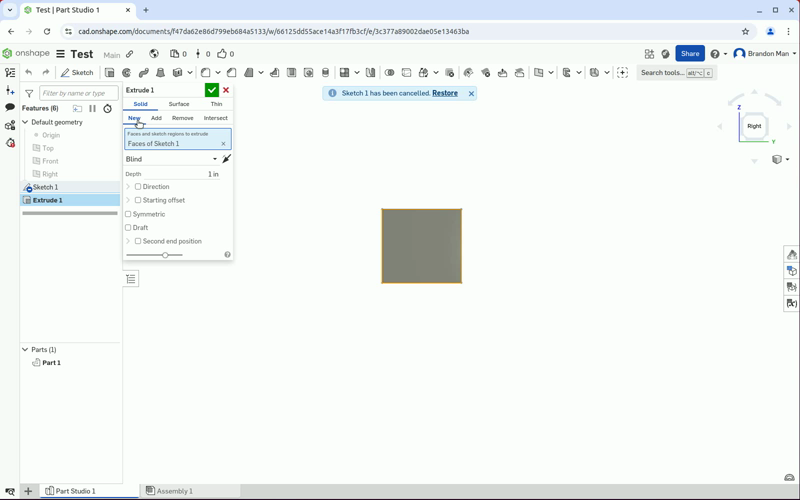
click(137, 120)
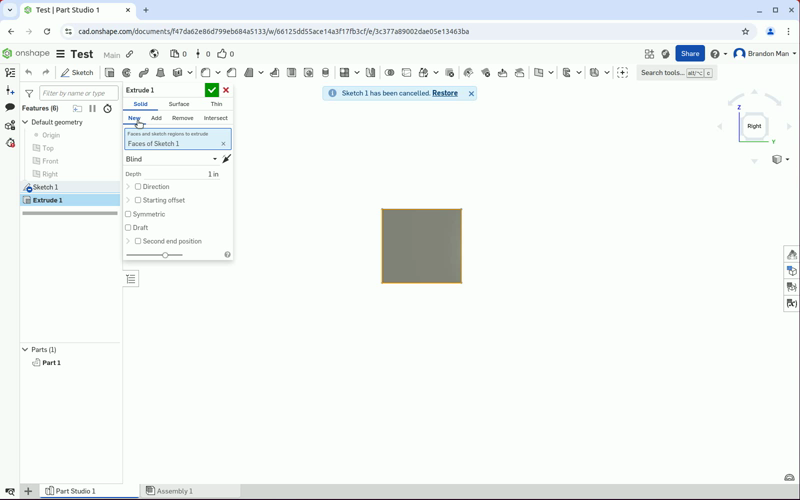
key(tab, 4)
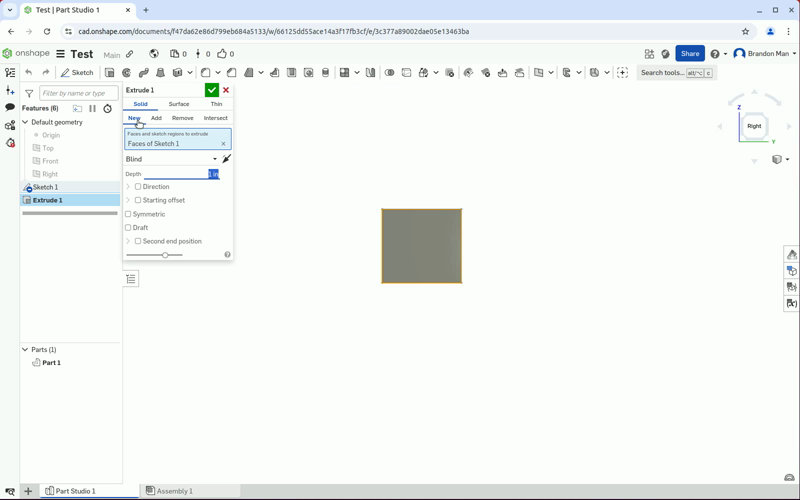
text(23.108)
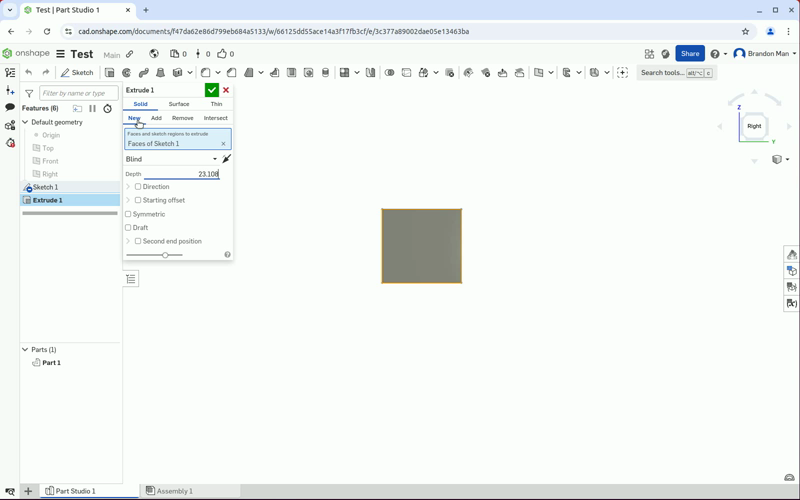
key(enter)
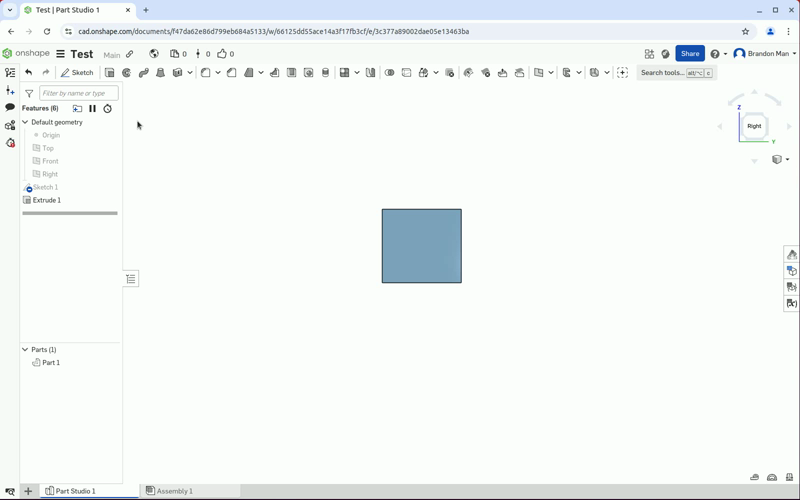
key(shift+h)
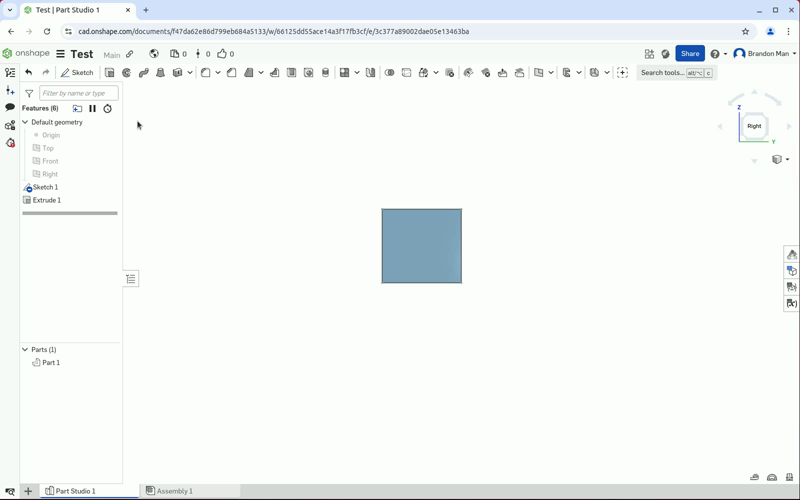
key(shift+h)
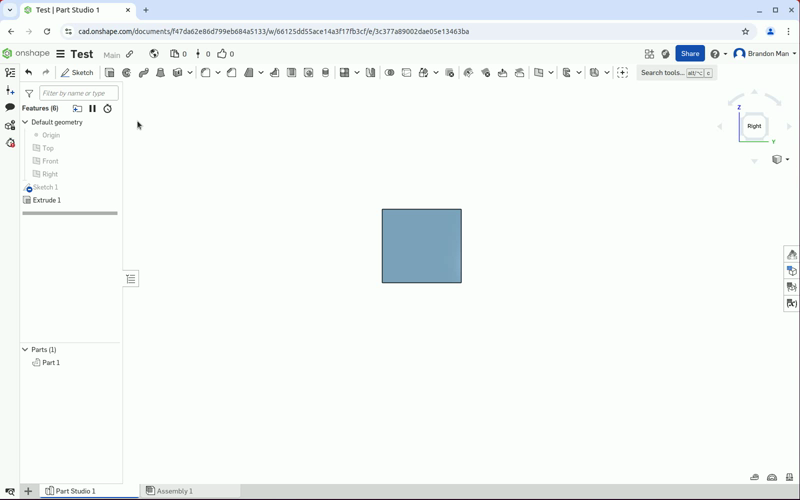
mouse_move(73, 189)
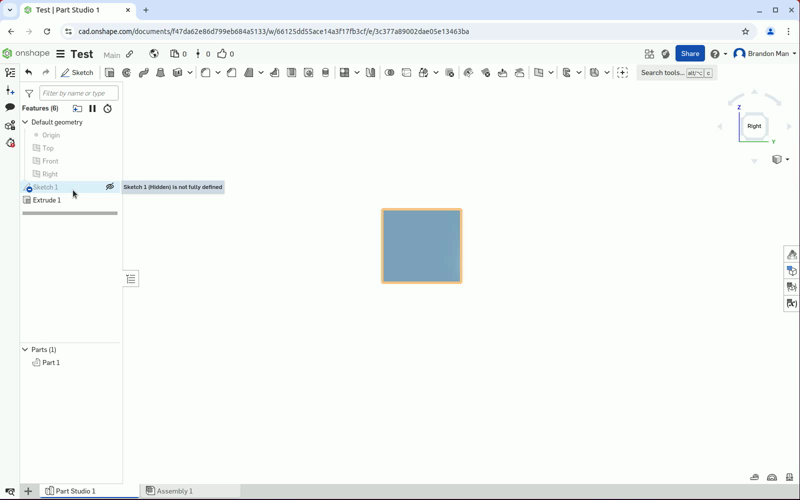
click(73, 189)
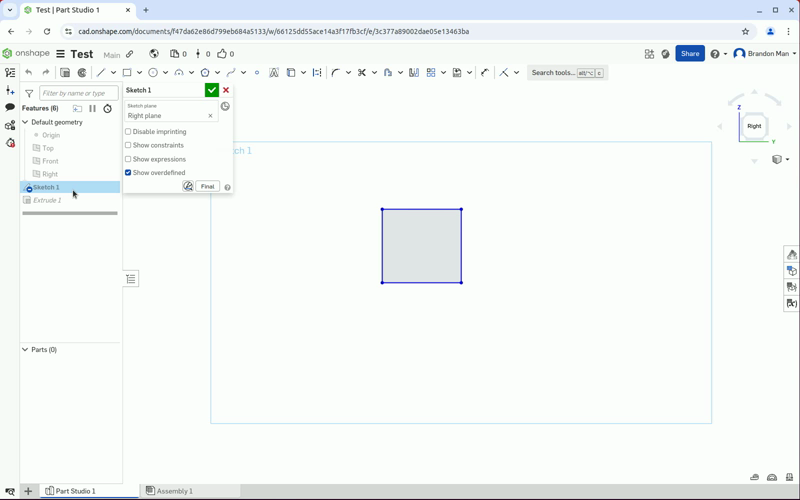
mouse_move(229, 92)
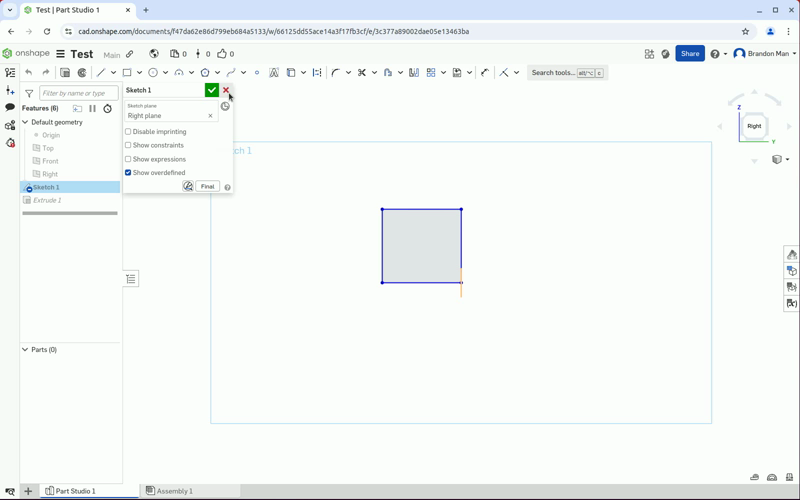
click(229, 92)
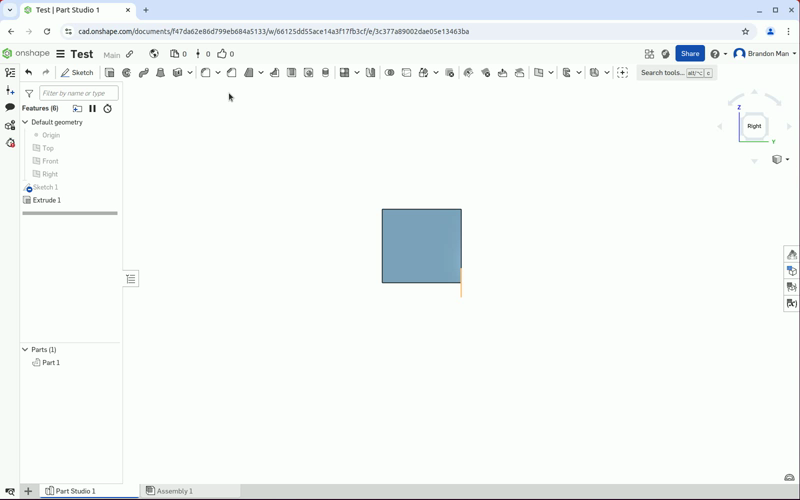
mouse_move(73, 352)
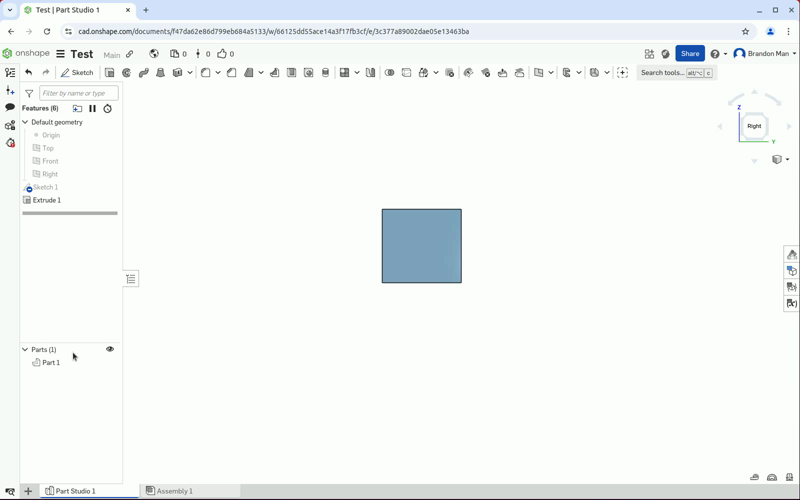
key(y)
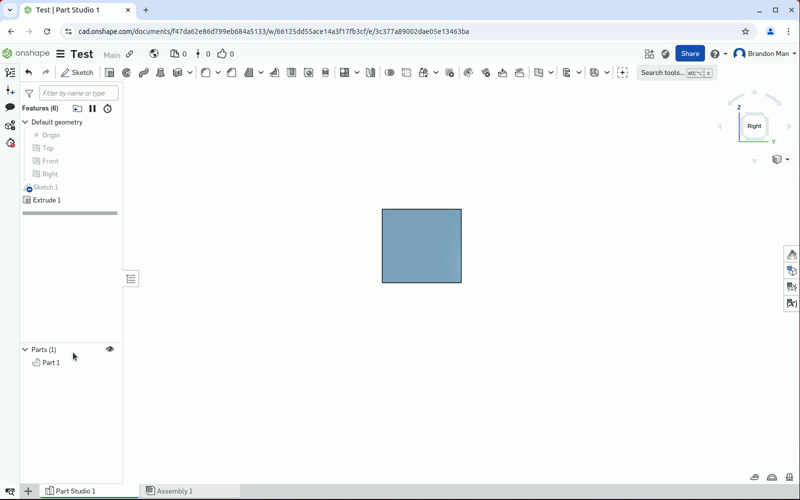
key(shift+p)
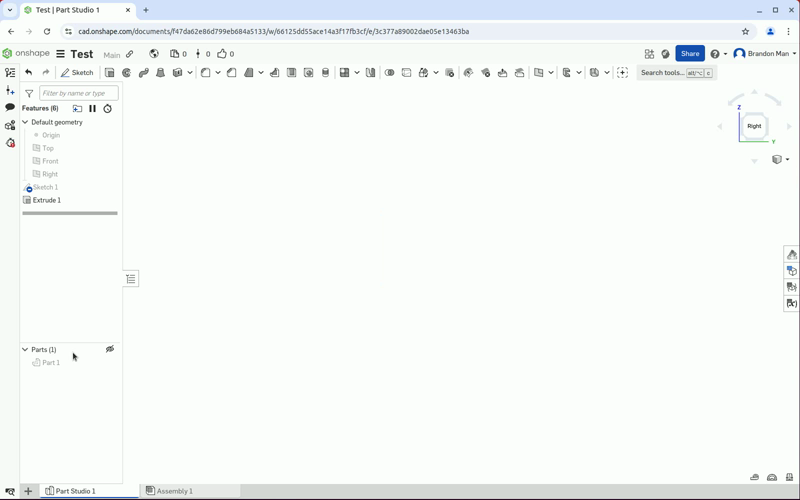
key(space)
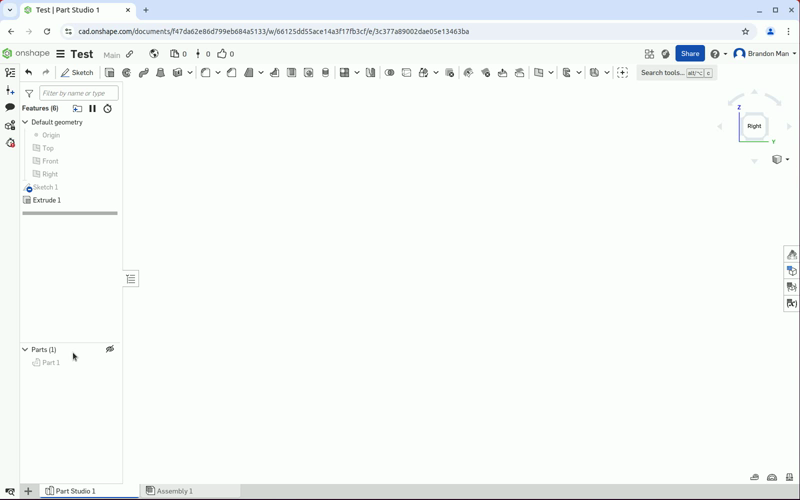
key_down(shift)
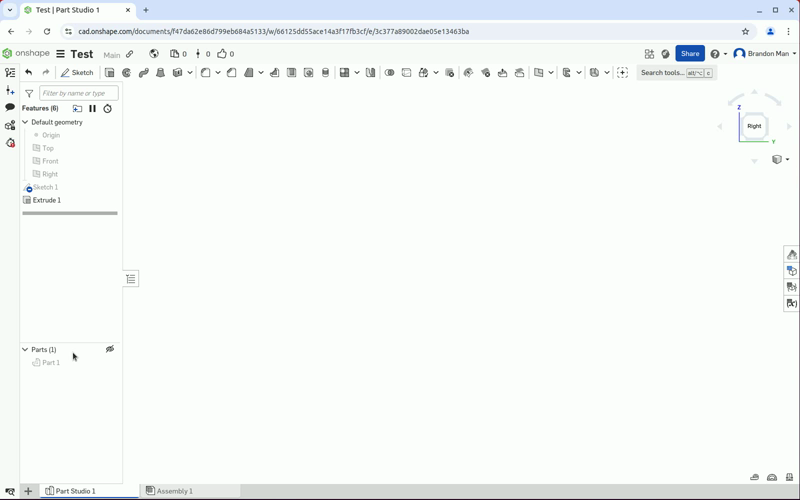
key(right)
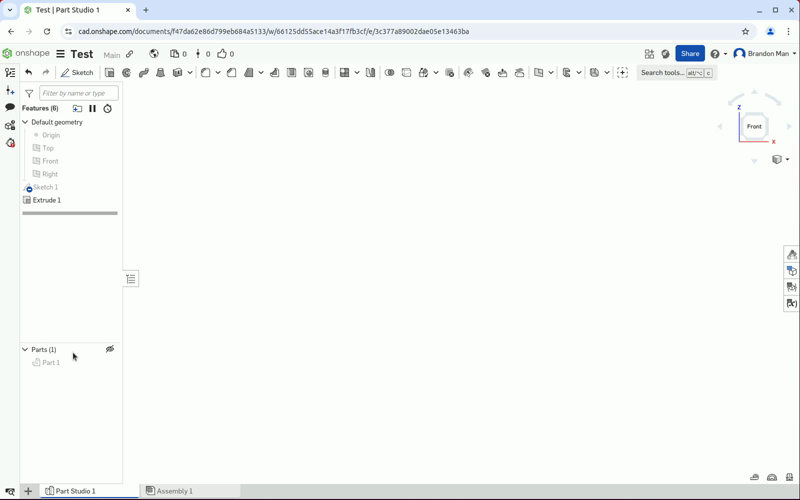
key_up(shift)
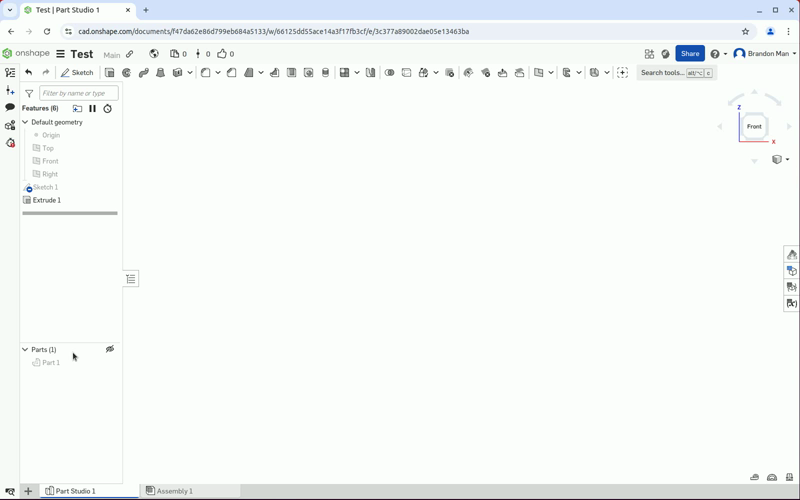
mouse_move(73, 352)
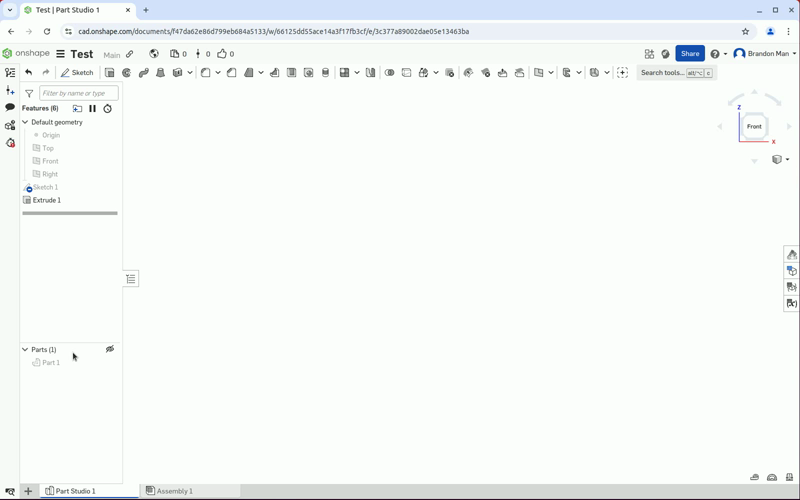
key(shift+y)
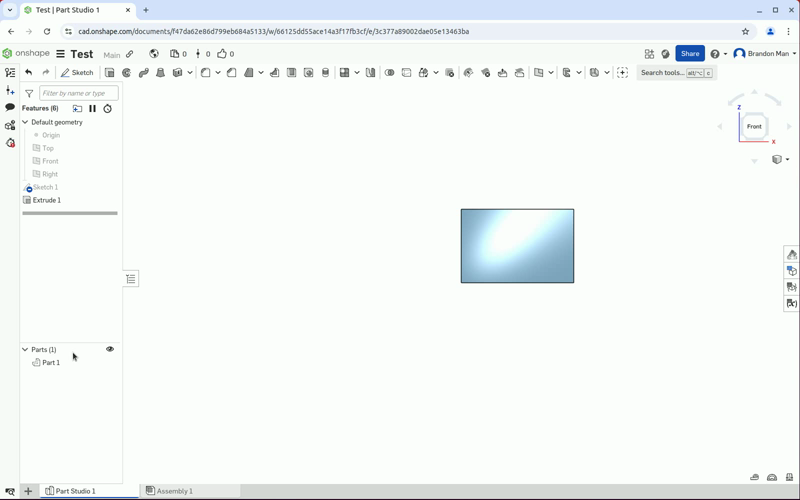
mouse_move(541, 75)
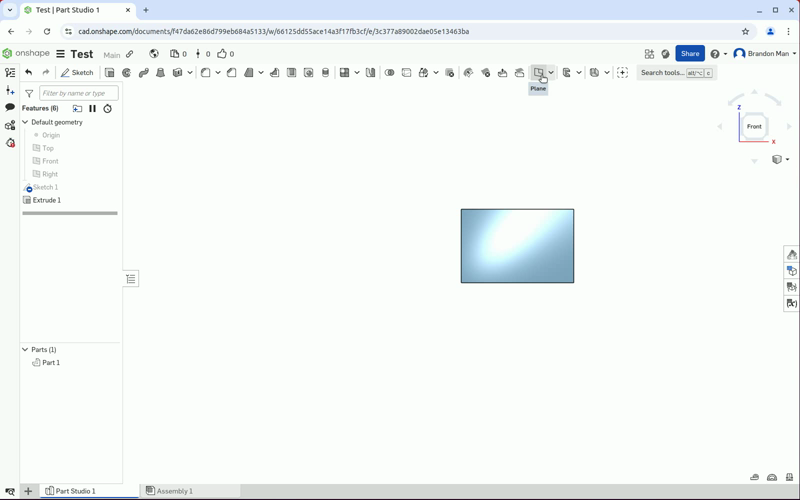
click(541, 75)
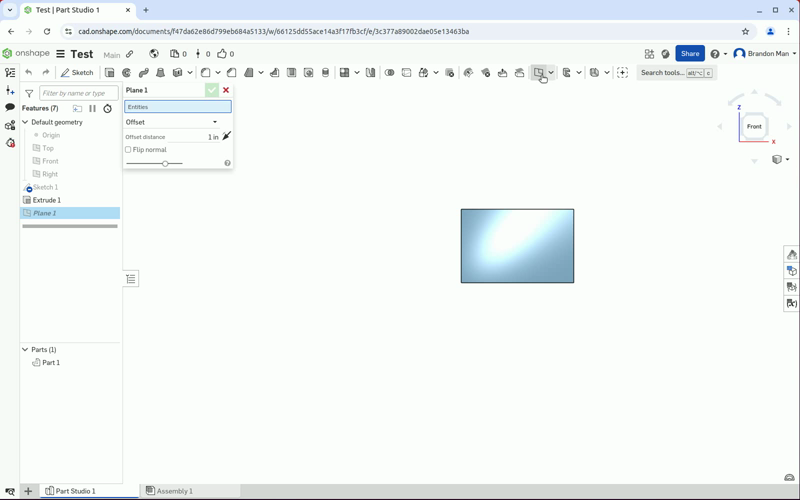
mouse_move(73, 163)
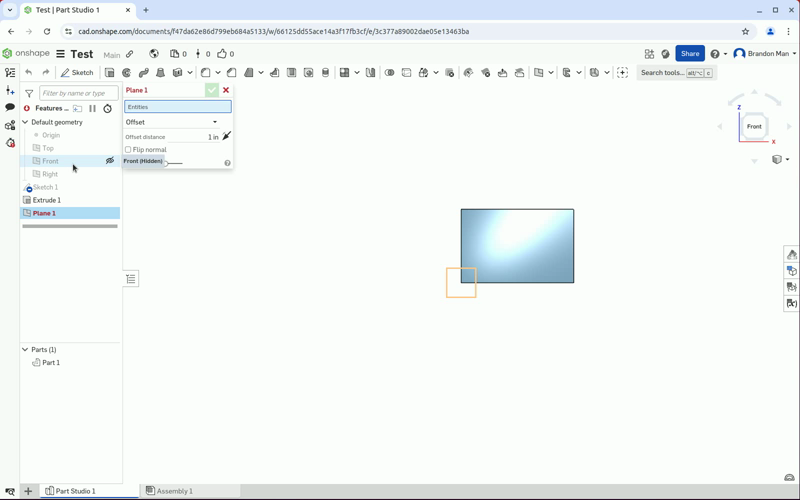
click(73, 163)
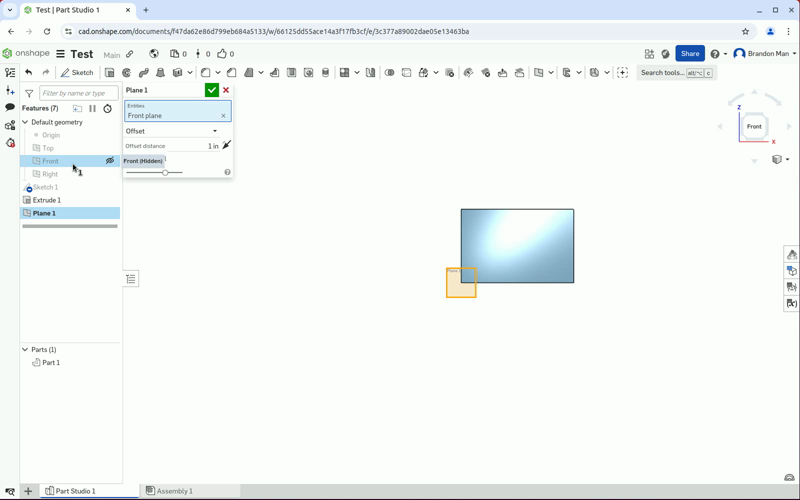
key(tab, 2)
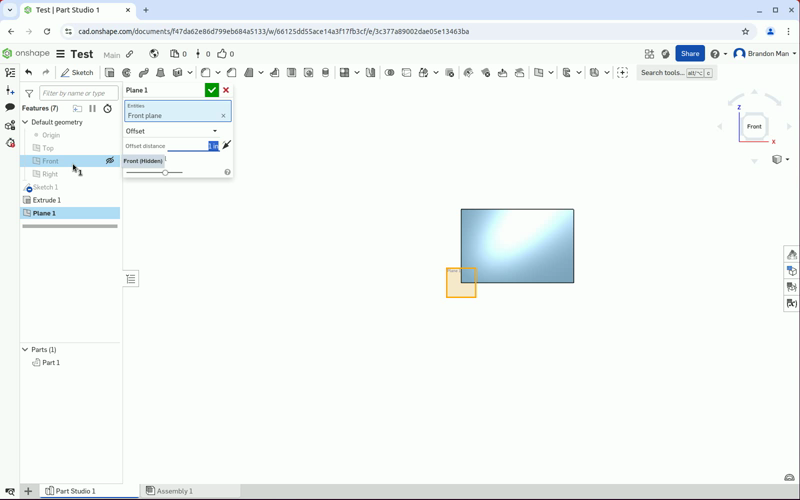
text(16.114)
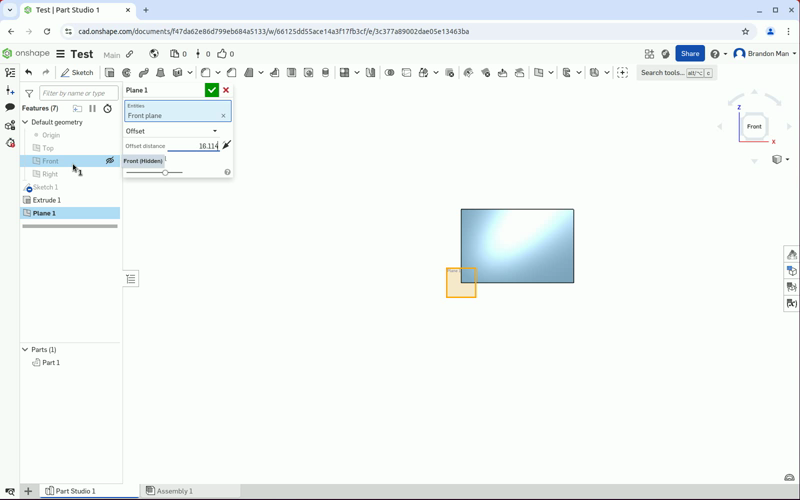
key(enter, 2)
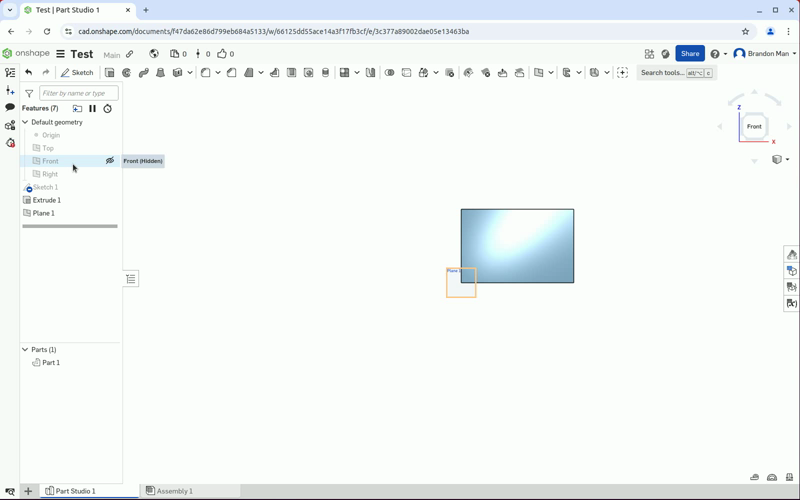
key(shift+s)
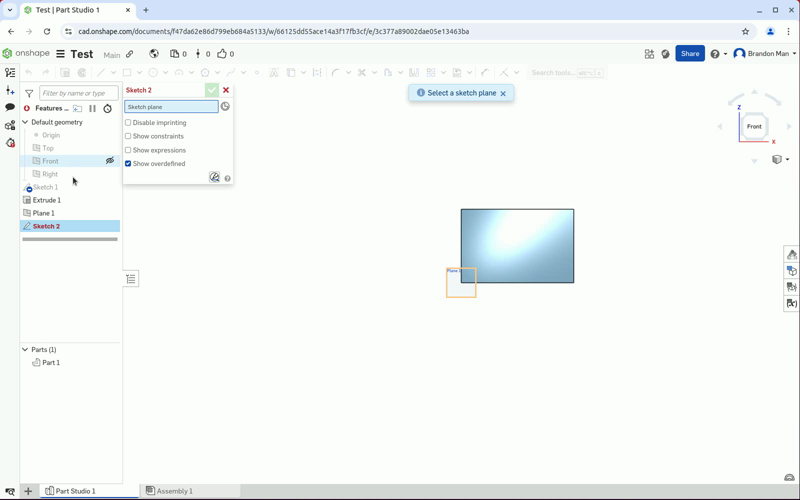
mouse_move(73, 215)
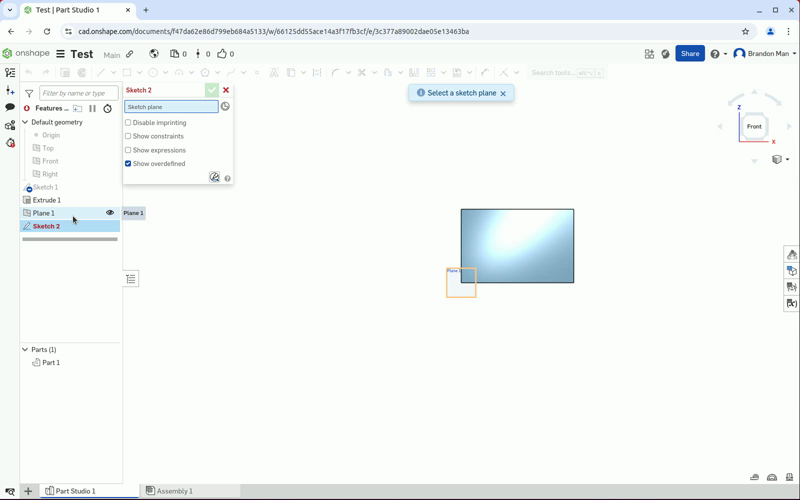
click(73, 215)
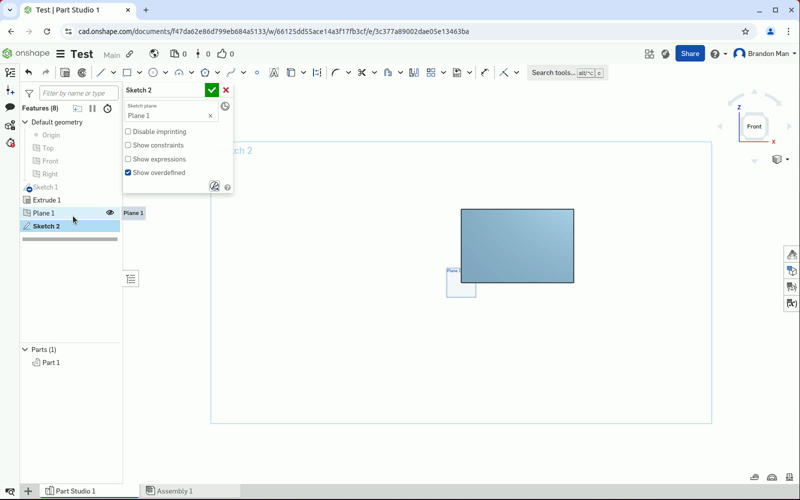
mouse_move(73, 352)
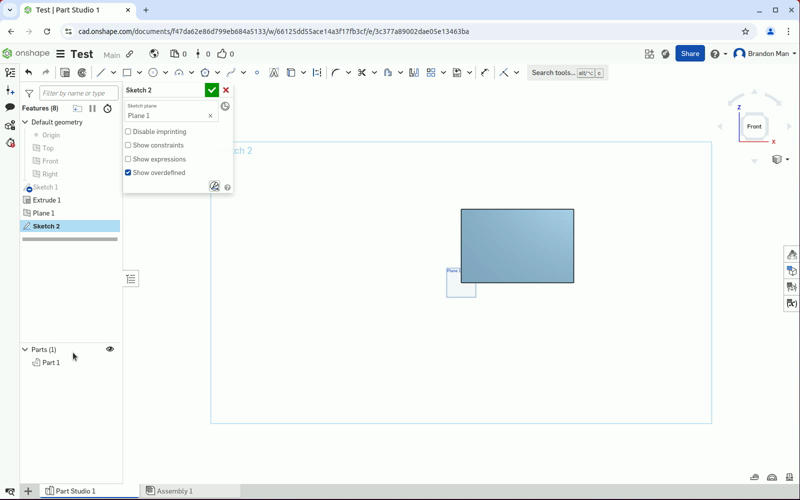
key(y)
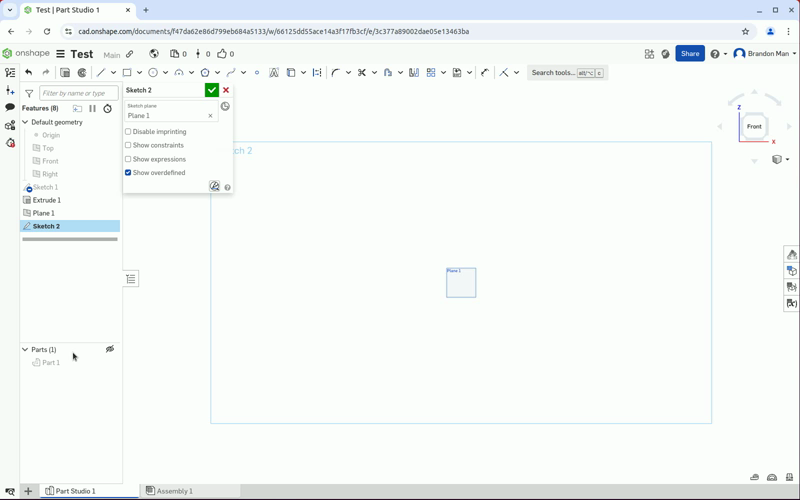
key(l)
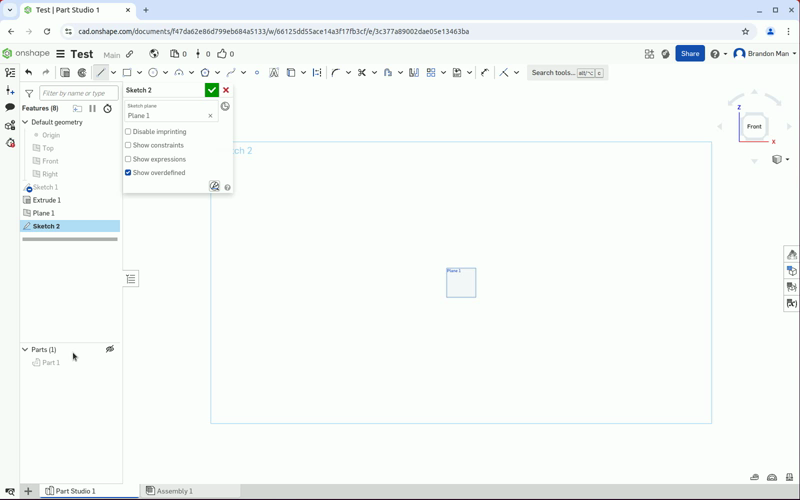
key_down(shift)
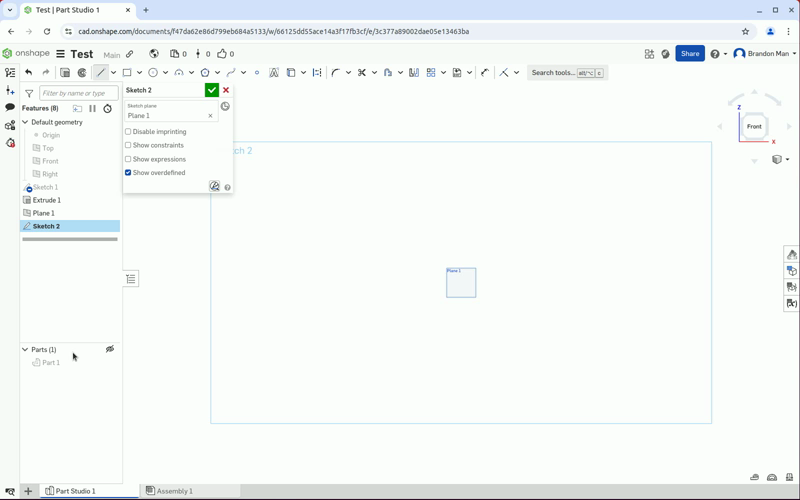
mouse_move(468, 274)
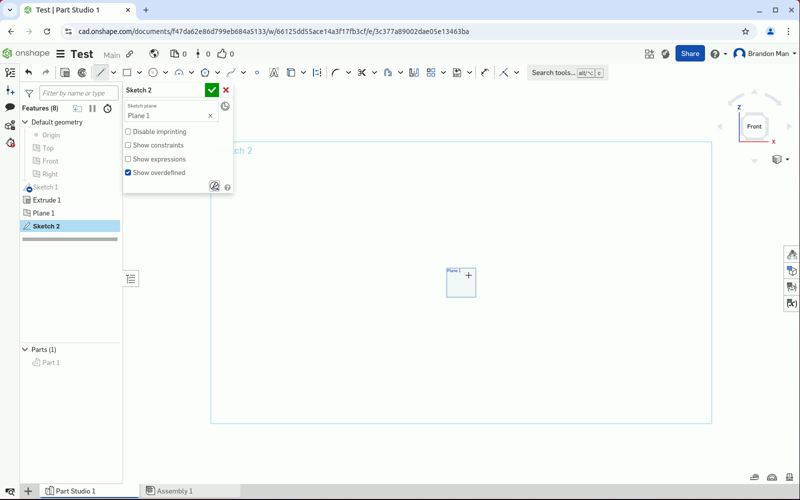
click(468, 274)
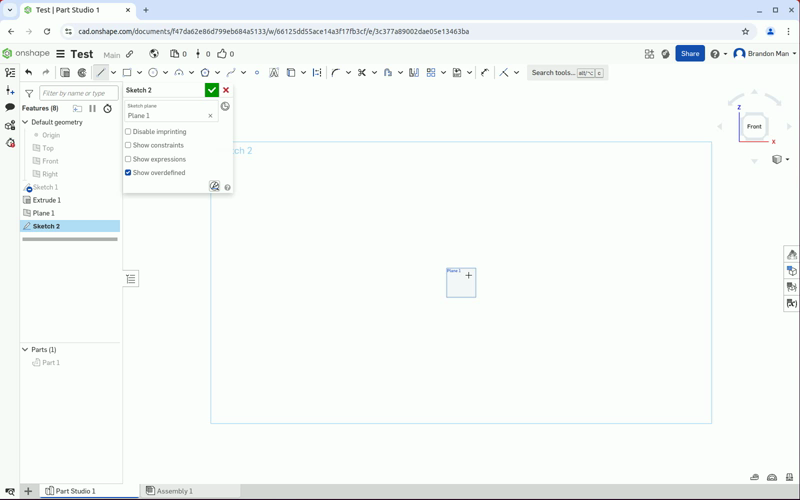
key_up(shift)
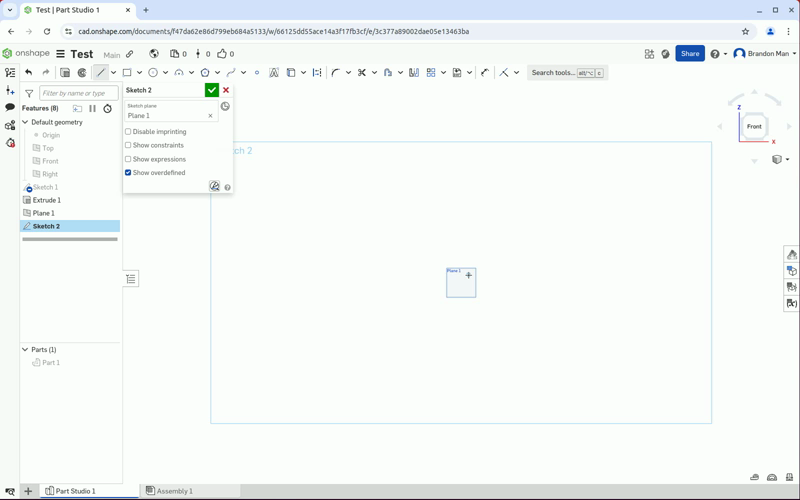
key_down(shift)
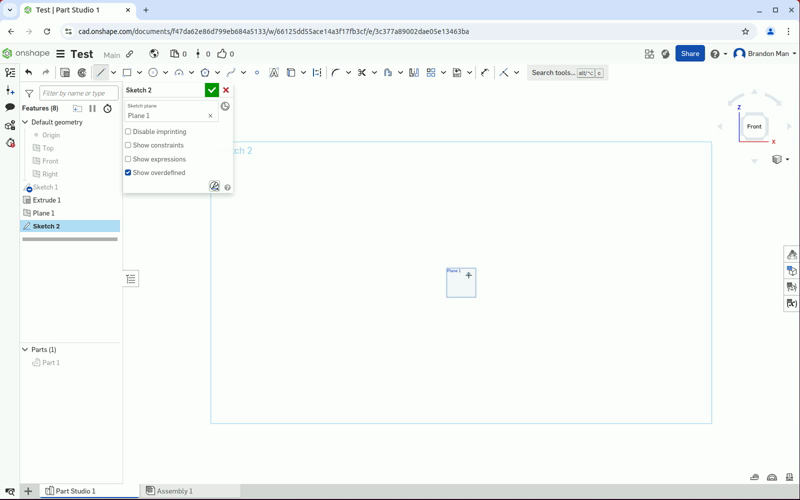
mouse_move(566, 274)
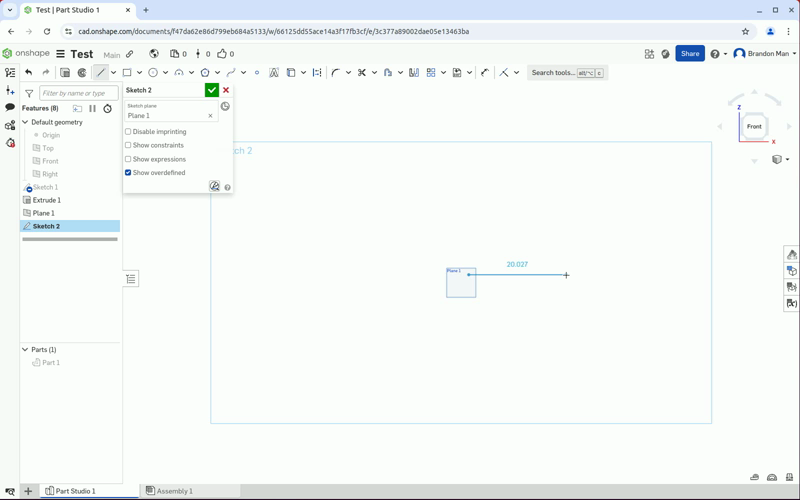
click(566, 274)
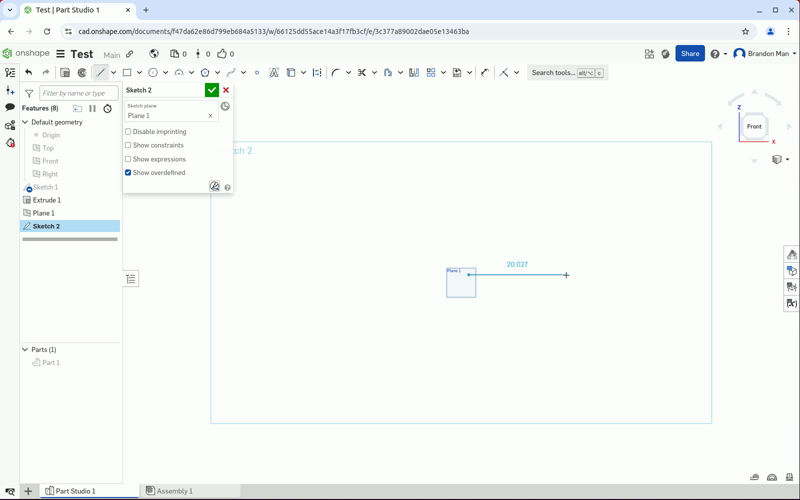
key_up(shift)
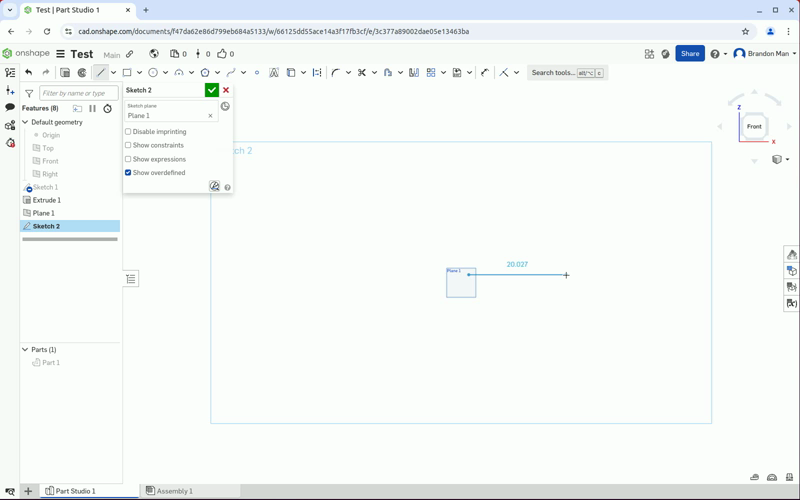
key_down(shift)
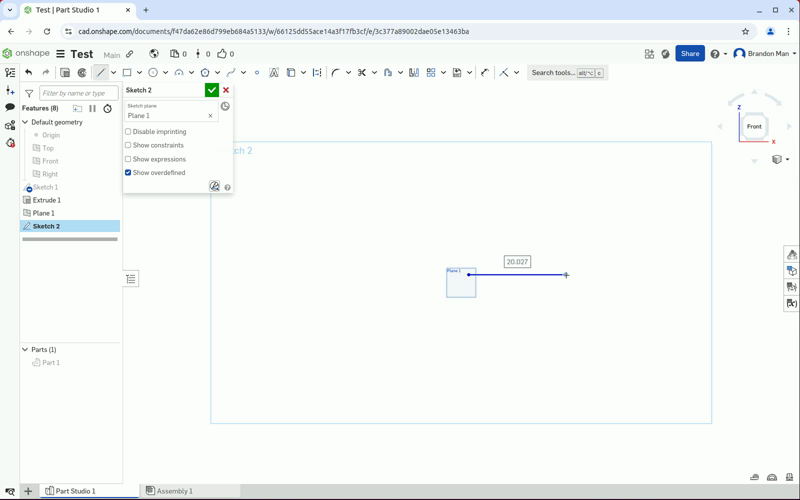
mouse_move(589, 274)
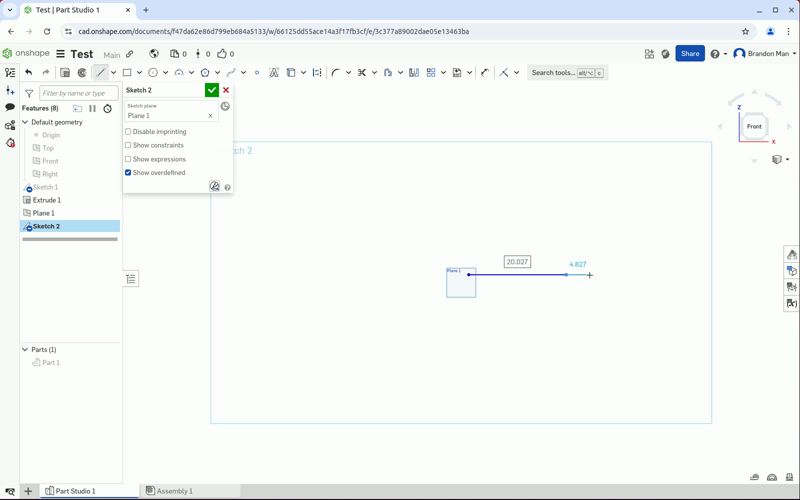
mouse_move(566, 220)
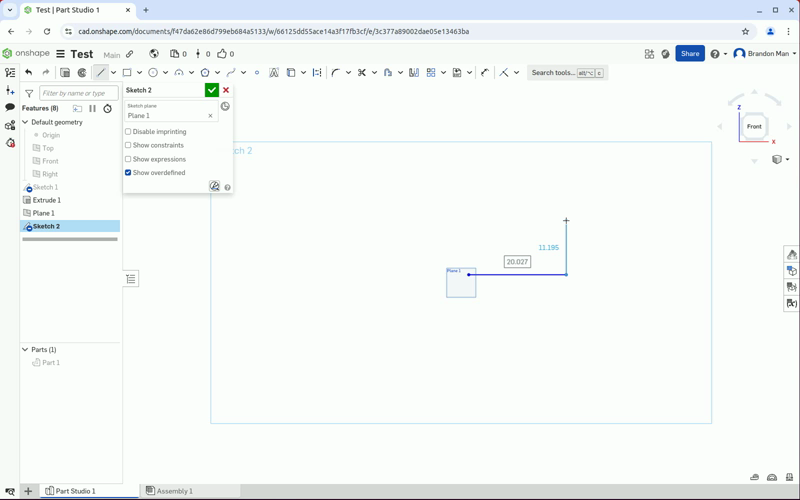
click(566, 220)
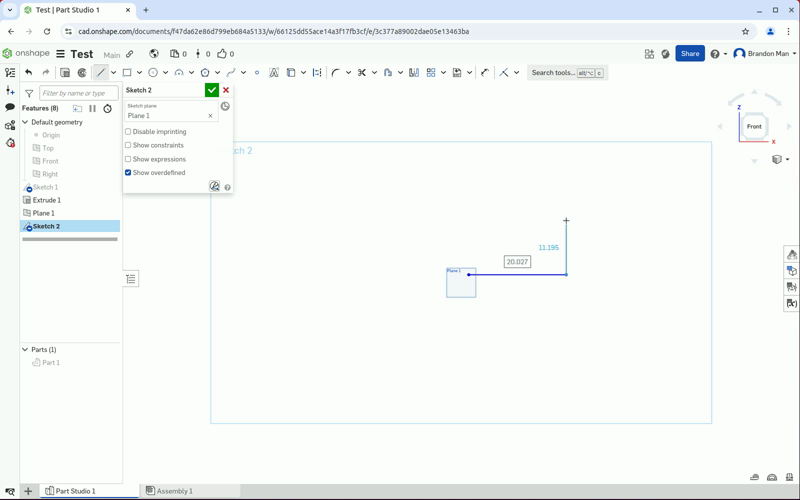
key_up(shift)
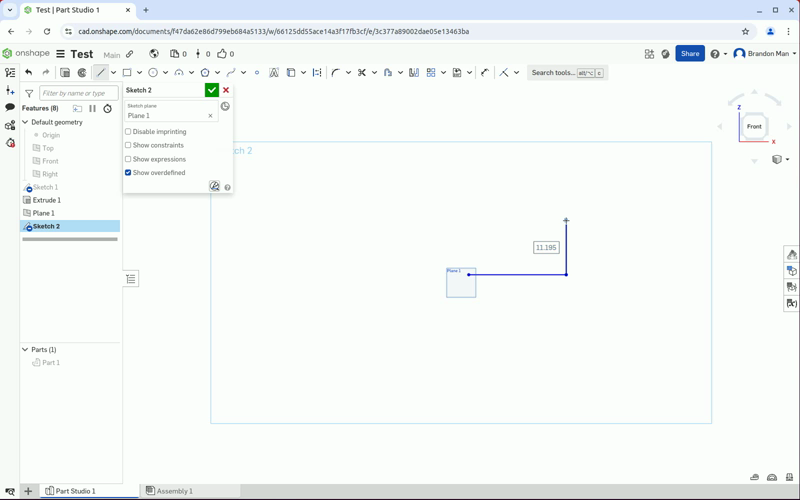
key_down(shift)
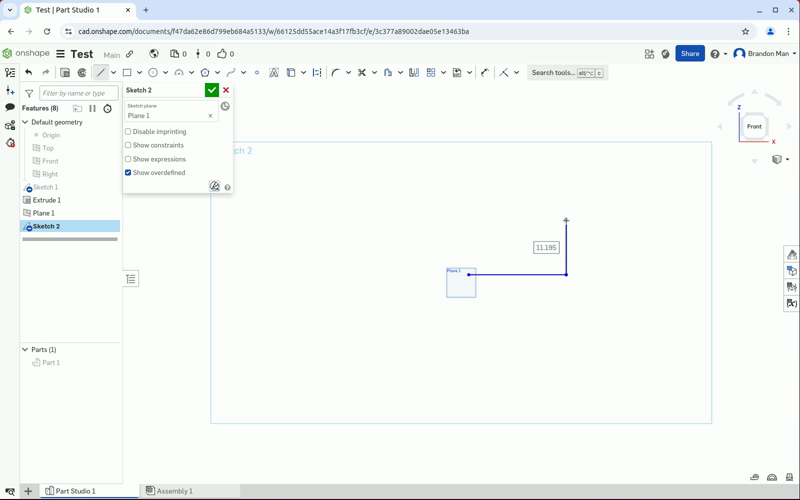
mouse_move(468, 220)
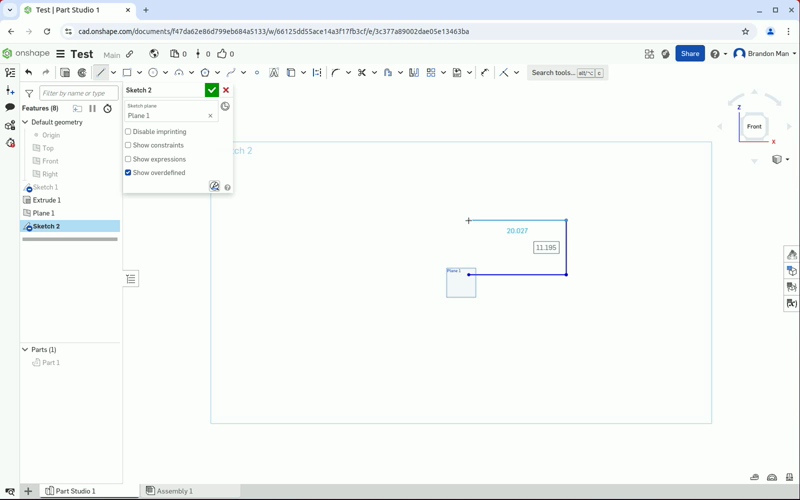
click(468, 220)
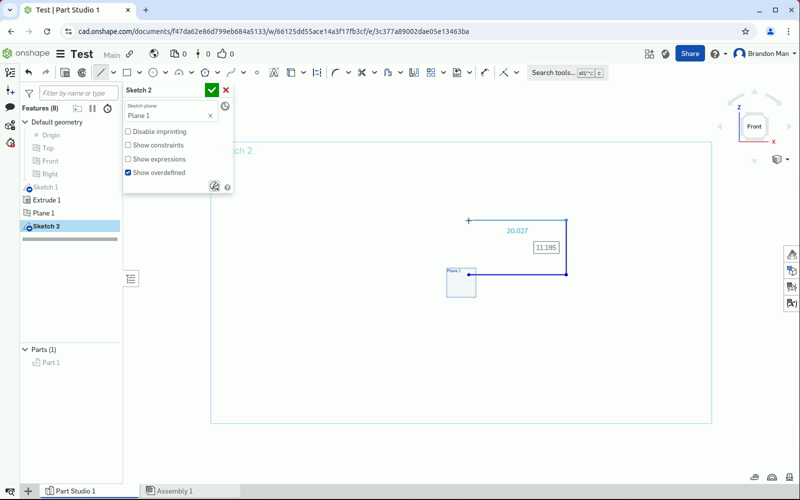
key_up(shift)
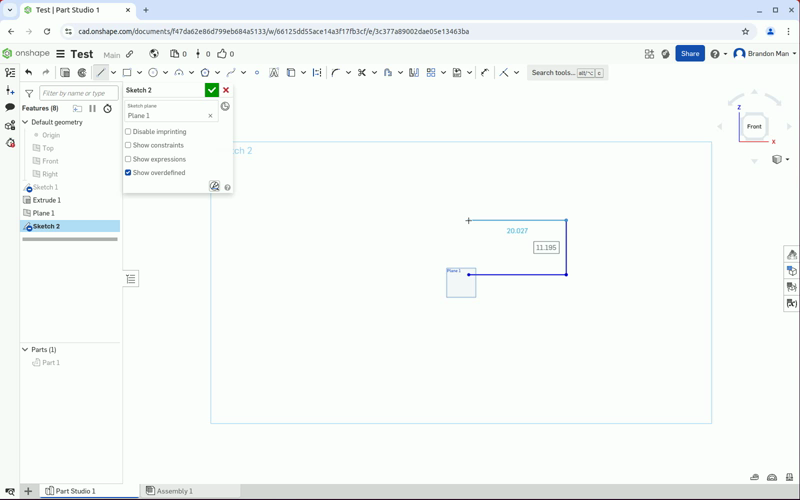
mouse_move(498, 220)
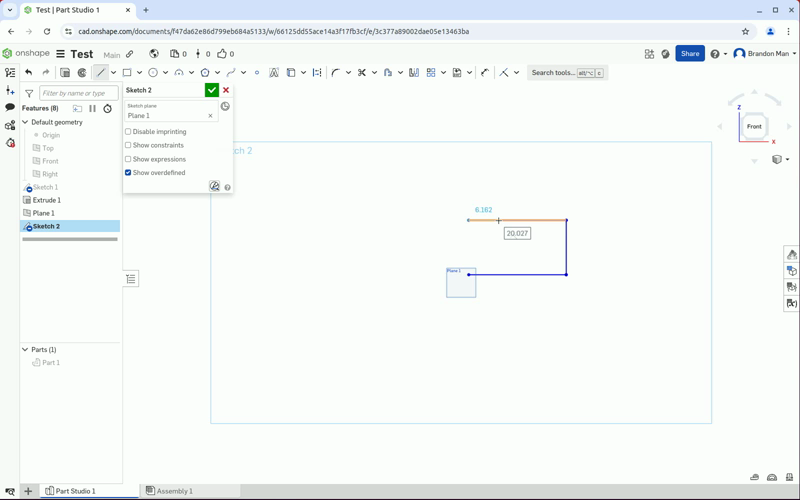
key_down(shift)
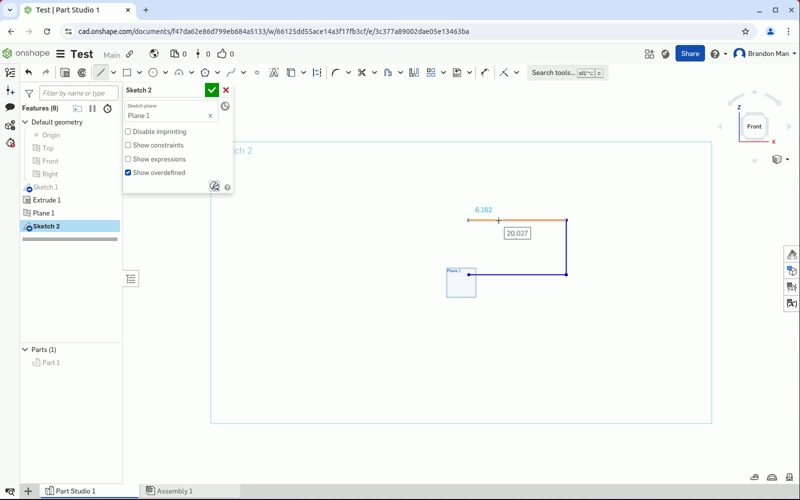
mouse_move(468, 274)
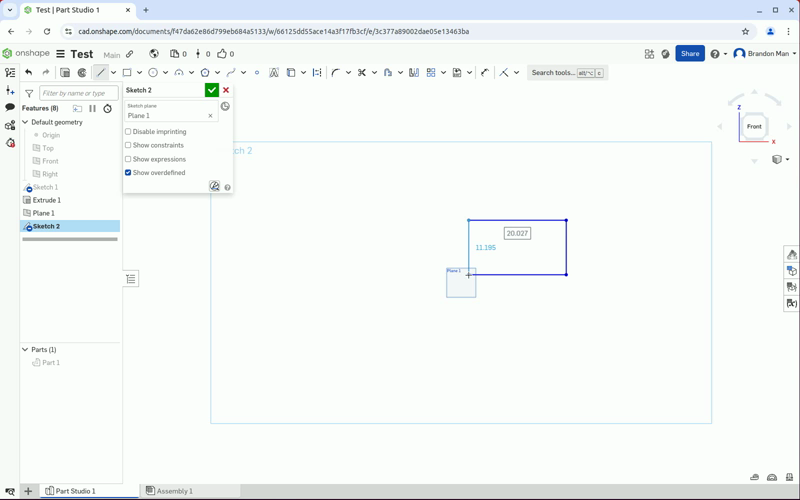
key_up(shift)
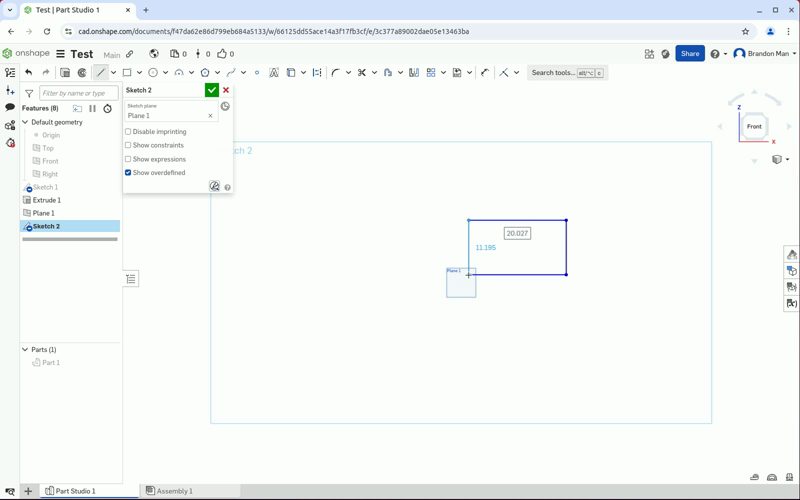
click(468, 274)
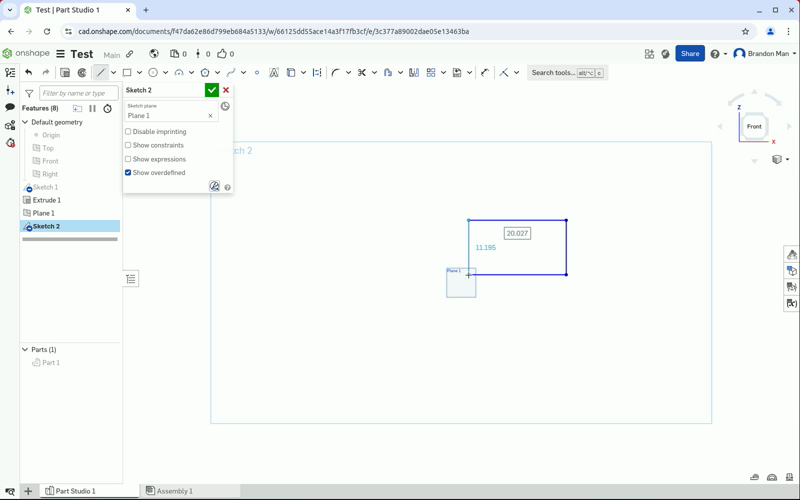
key(esc)
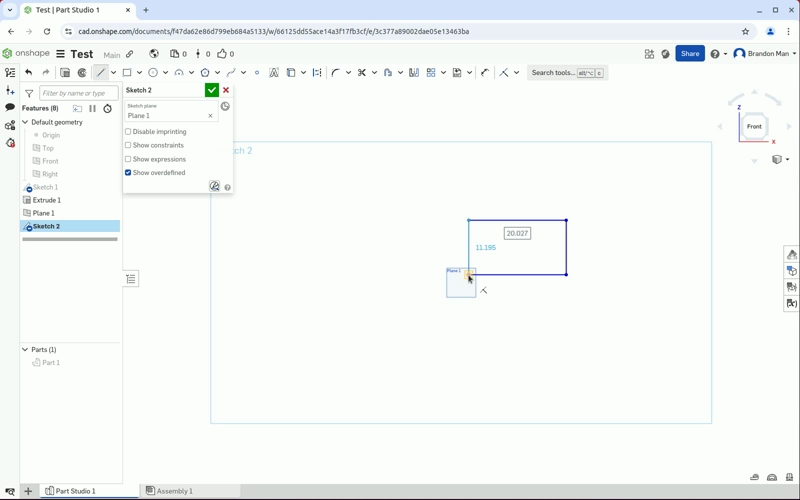
mouse_move(476, 258)
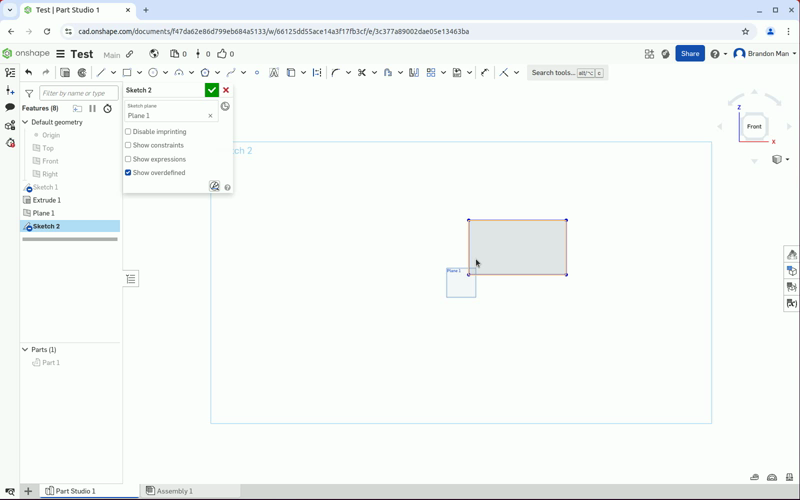
click(476, 258)
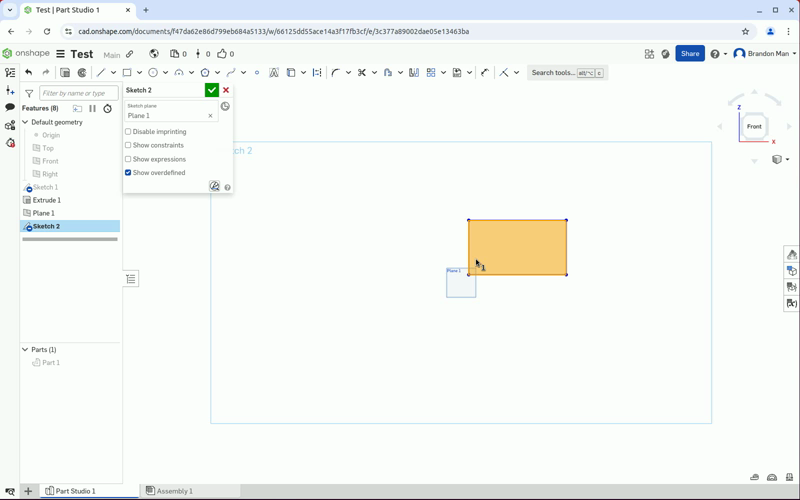
mouse_move(73, 352)
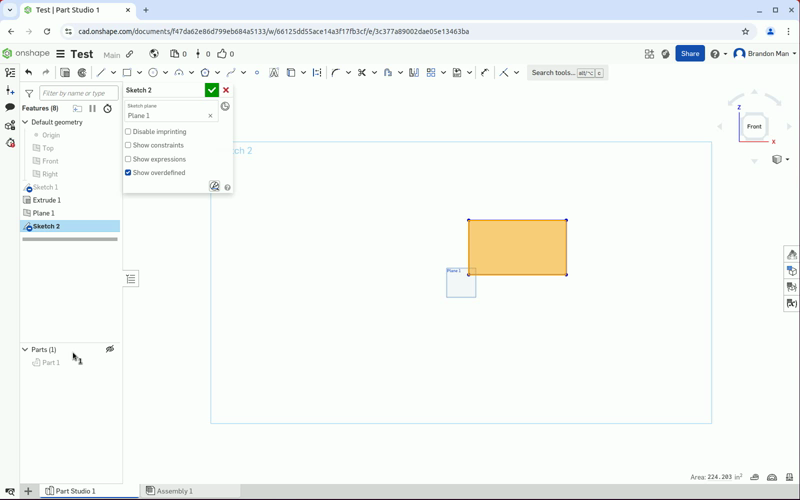
key(shift+y)
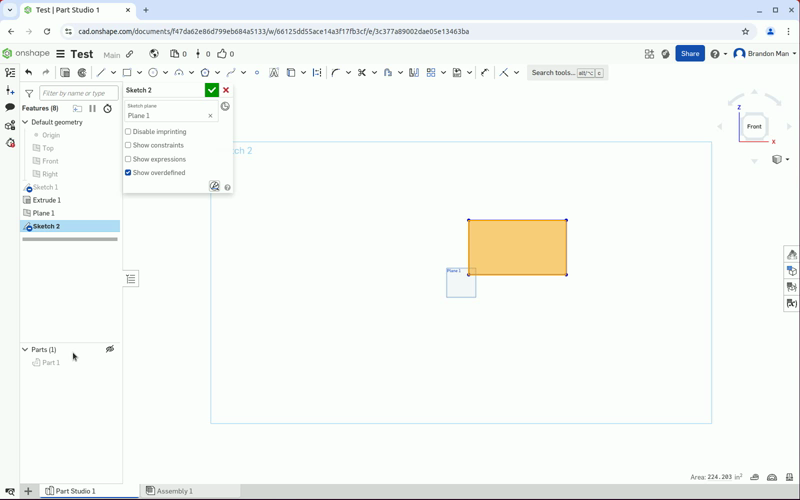
key(shift+e)
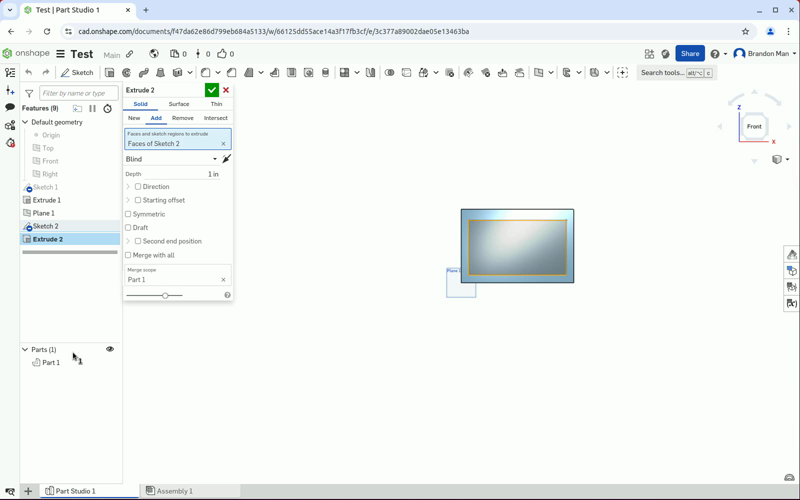
mouse_move(143, 106)
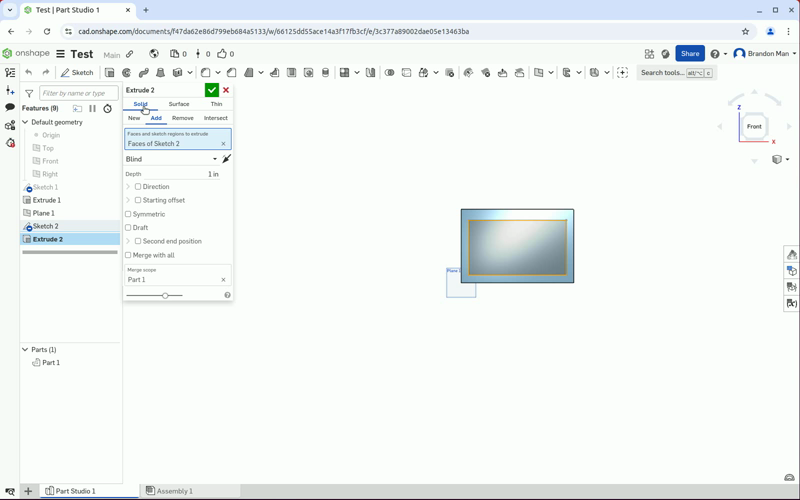
click(143, 106)
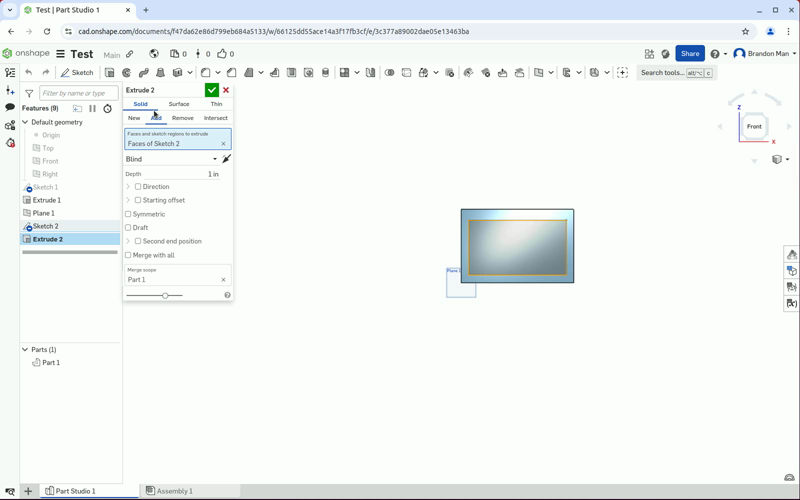
mouse_move(186, 120)
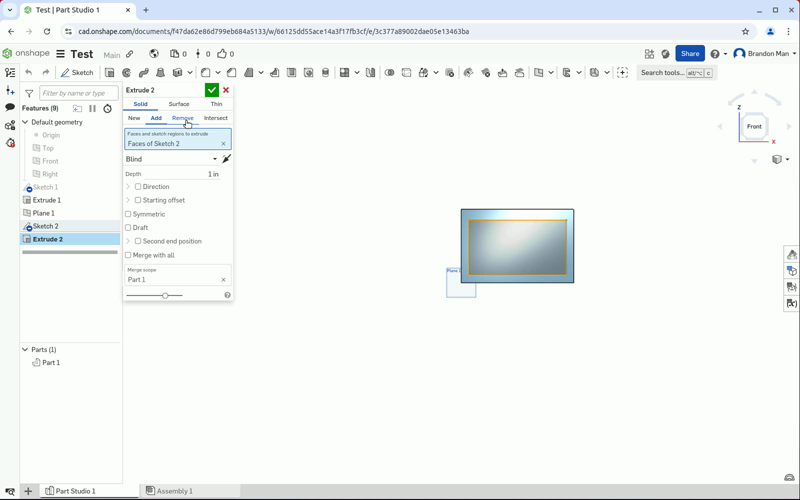
click(186, 120)
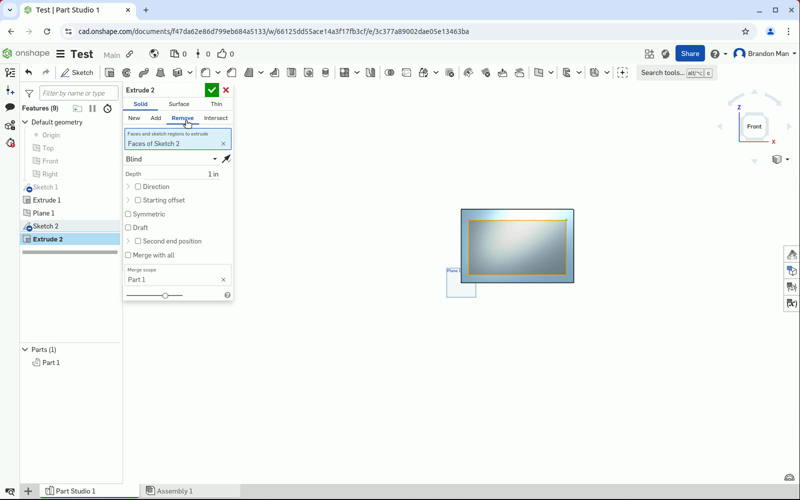
key(tab, 4)
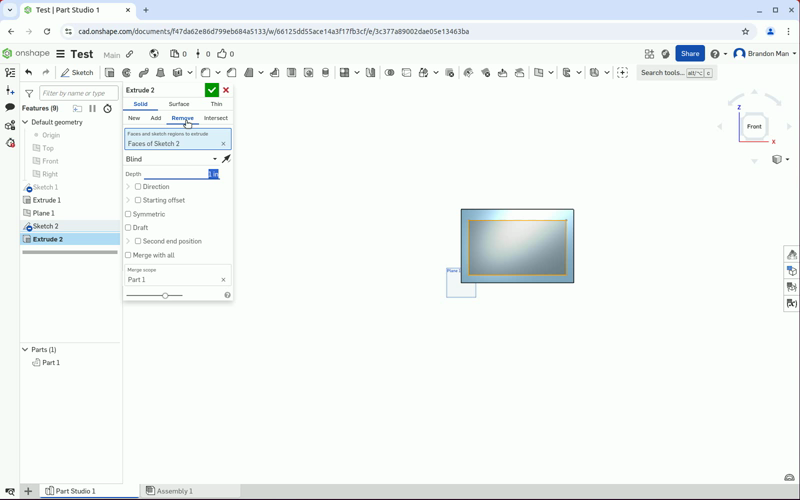
text(15.646)
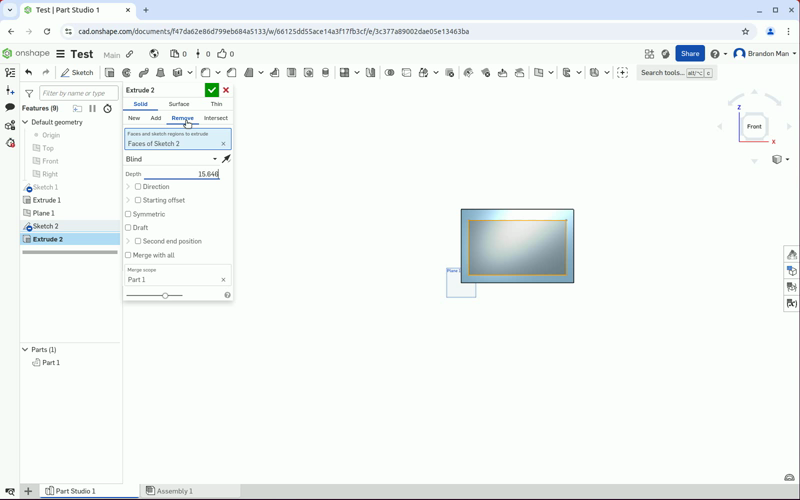
key(tab, 6)
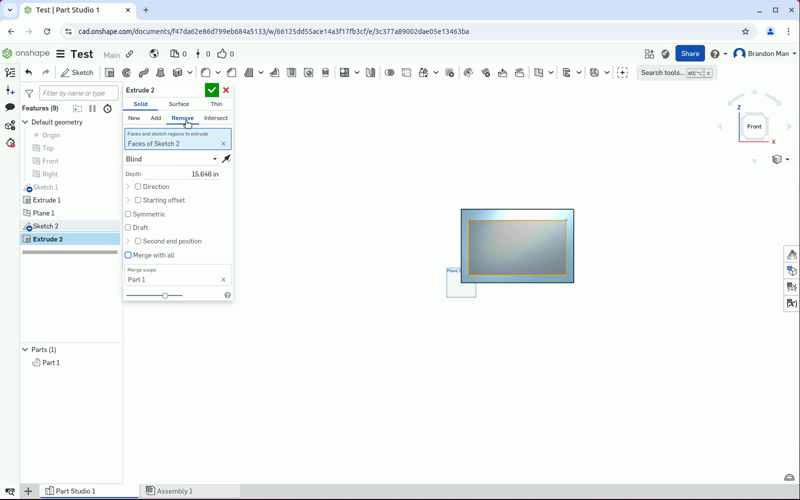
key(space)
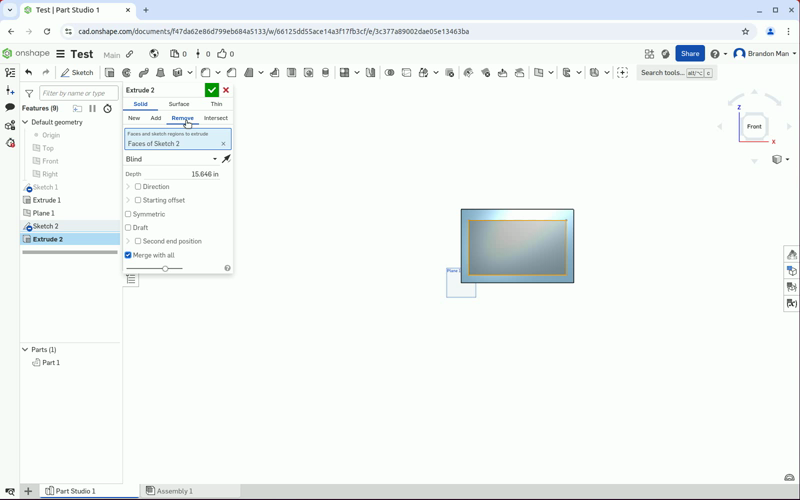
key(enter)
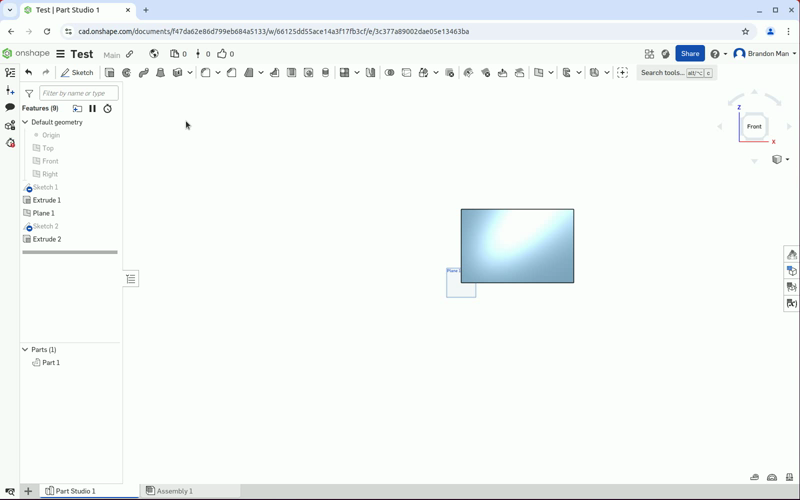
key(shift+h)
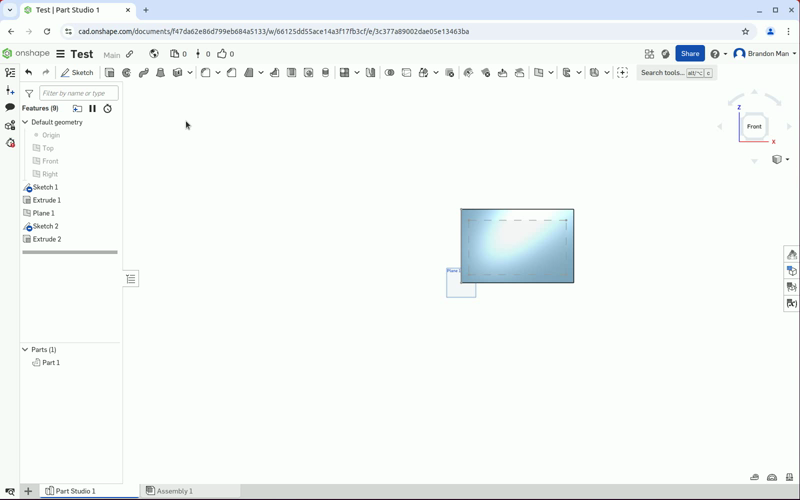
key(shift+h)
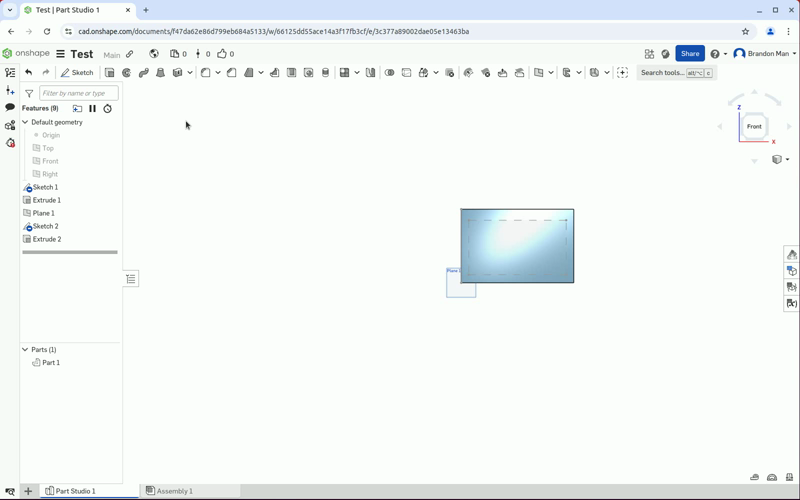
key(shift+7)
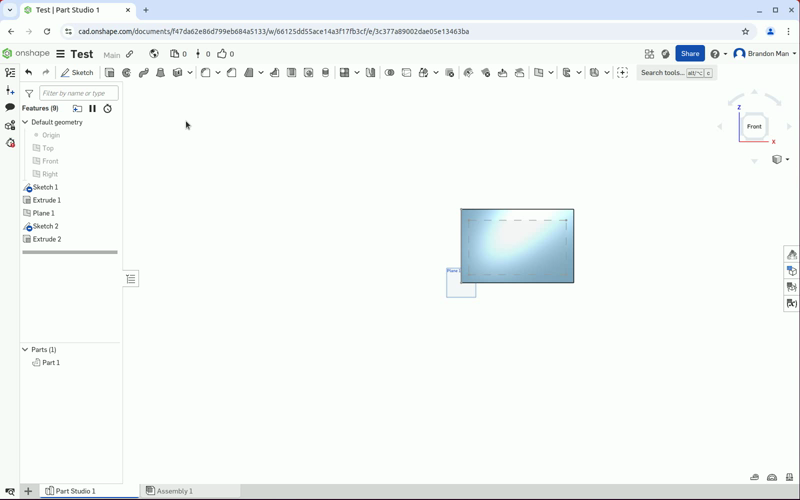
key(left, 2)
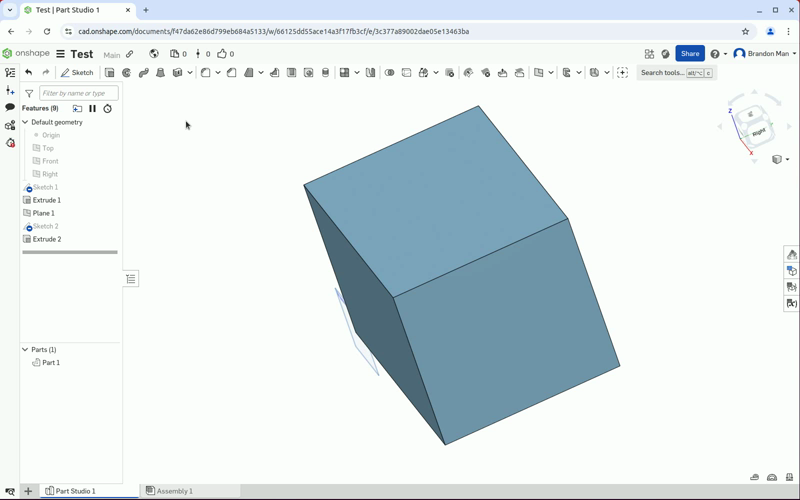
key(down, 2)
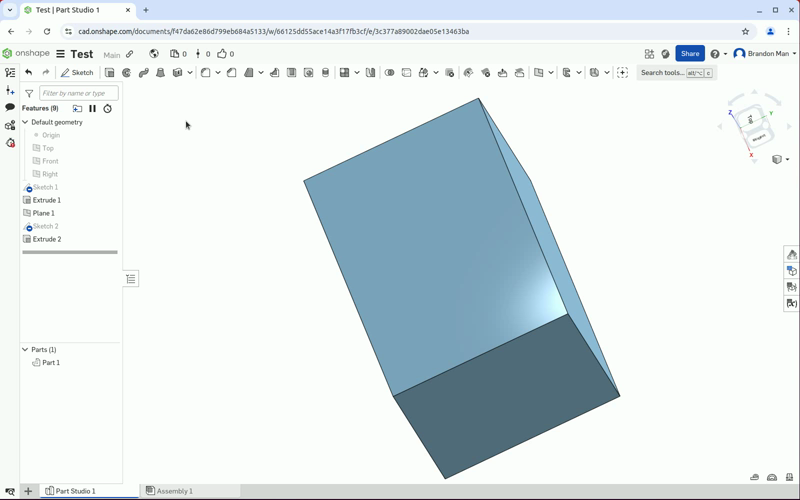
key(up, 2)
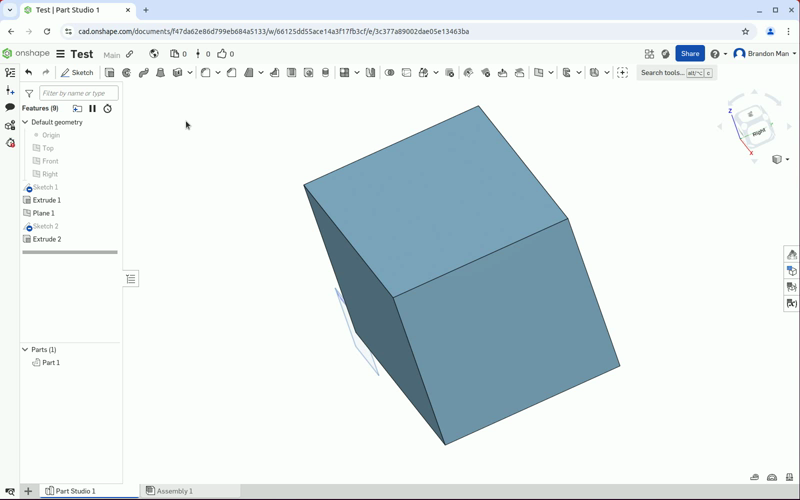
key(right, 2)
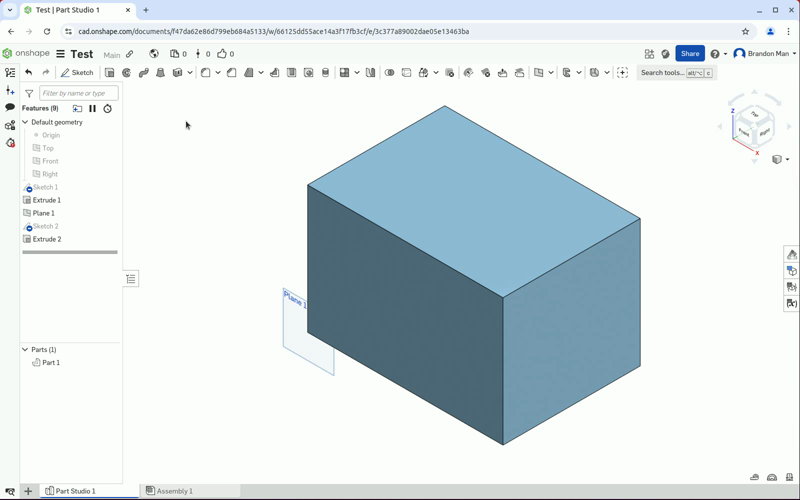
mouse_move(73, 189)
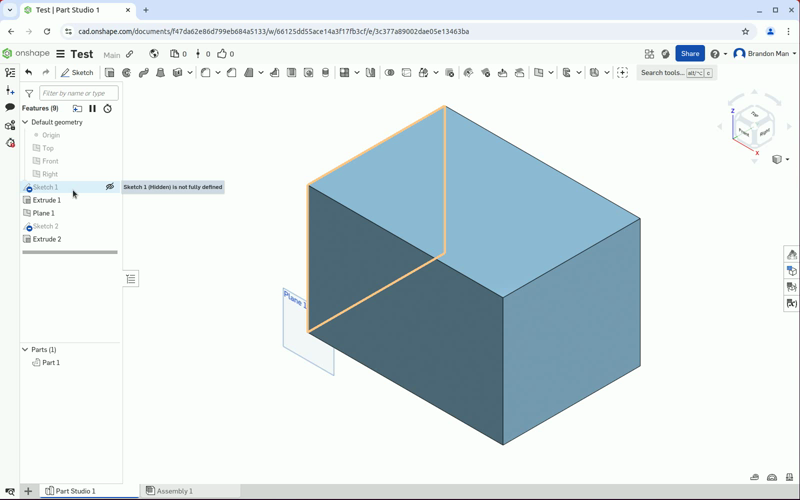
click(73, 189)